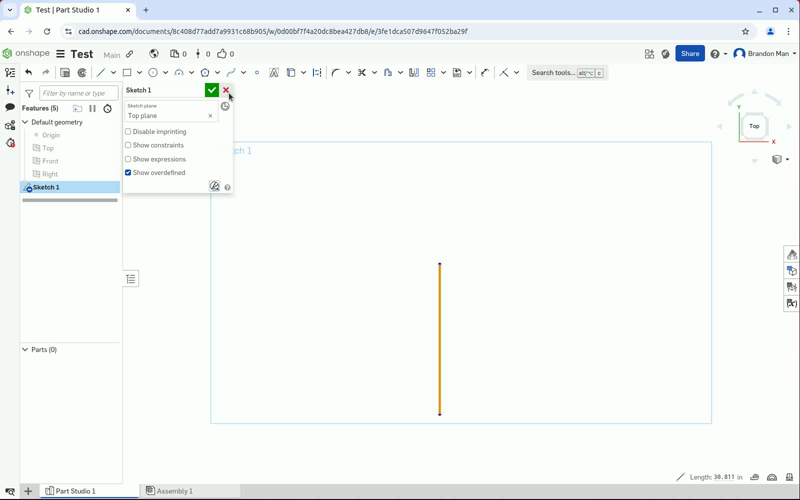
key(shift+h)
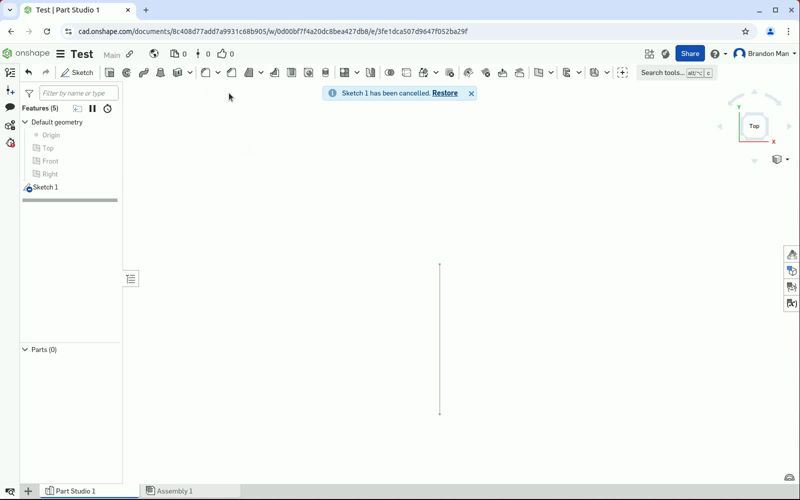
key(shift+s)
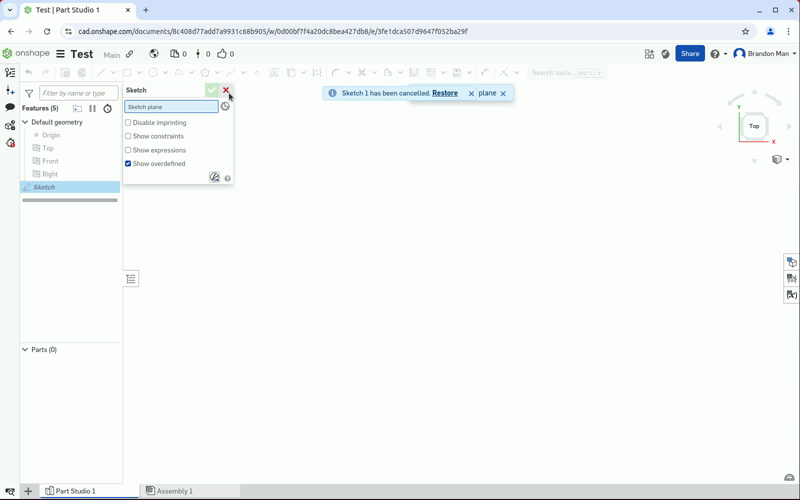
mouse_move(73, 150)
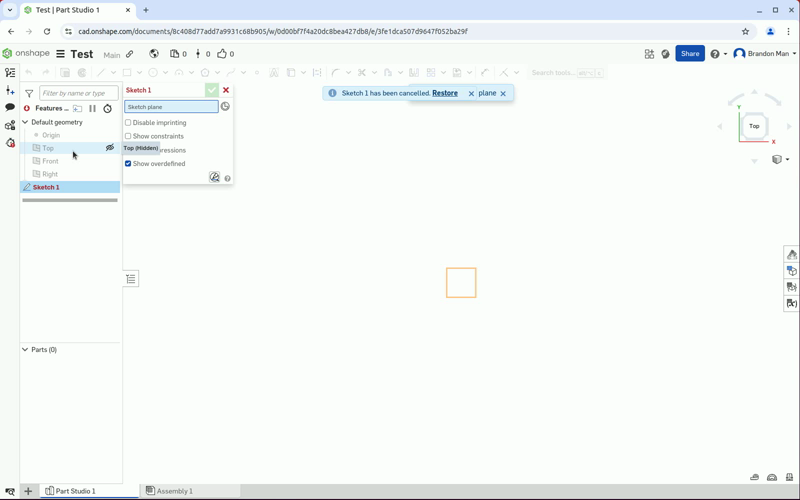
click(73, 150)
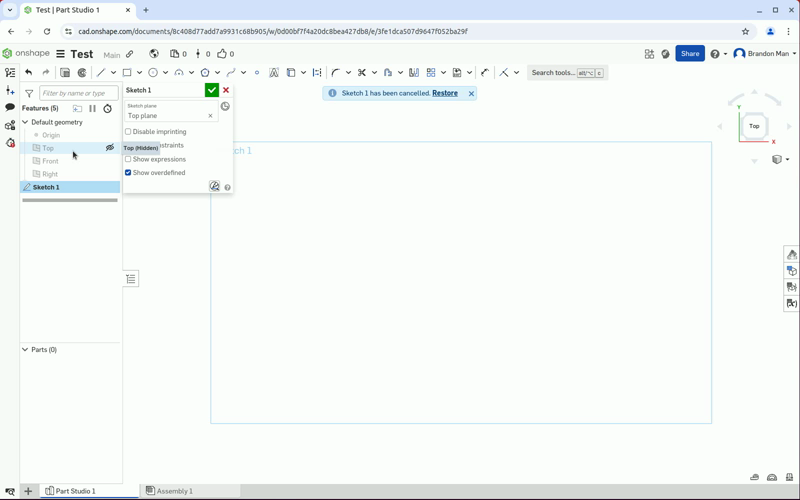
mouse_move(73, 352)
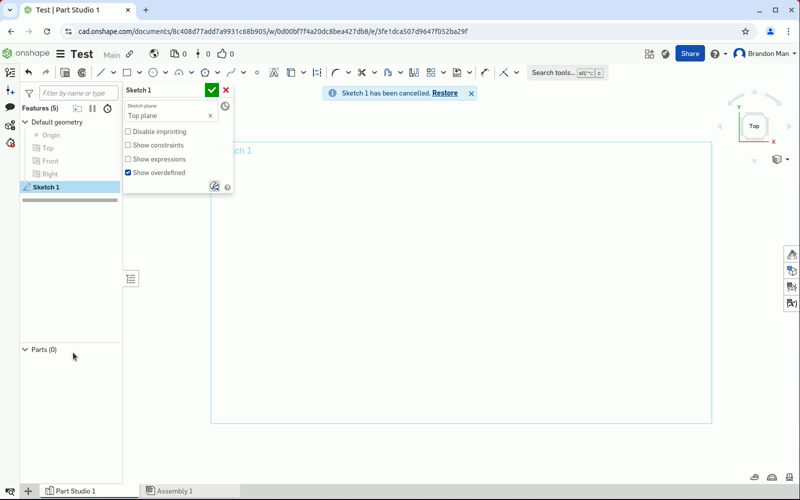
key(y)
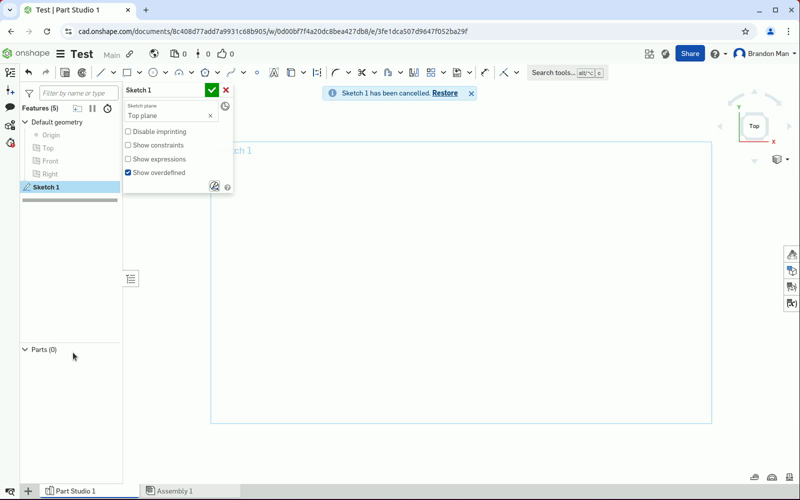
key(l)
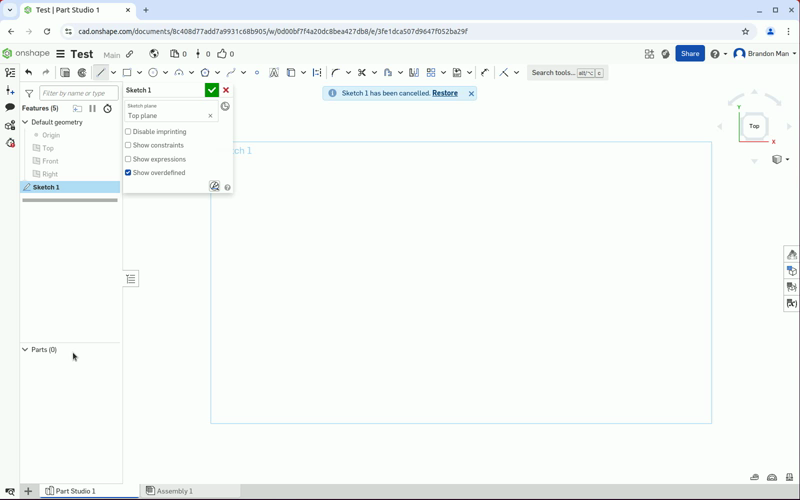
key_down(shift)
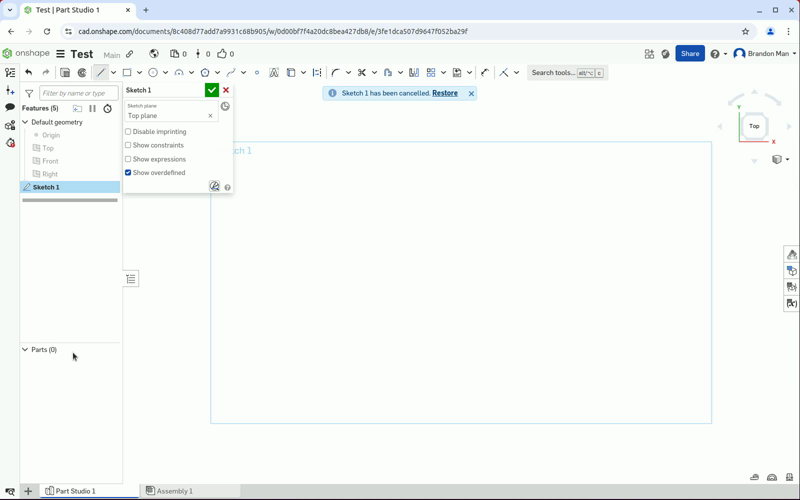
mouse_move(404, 395)
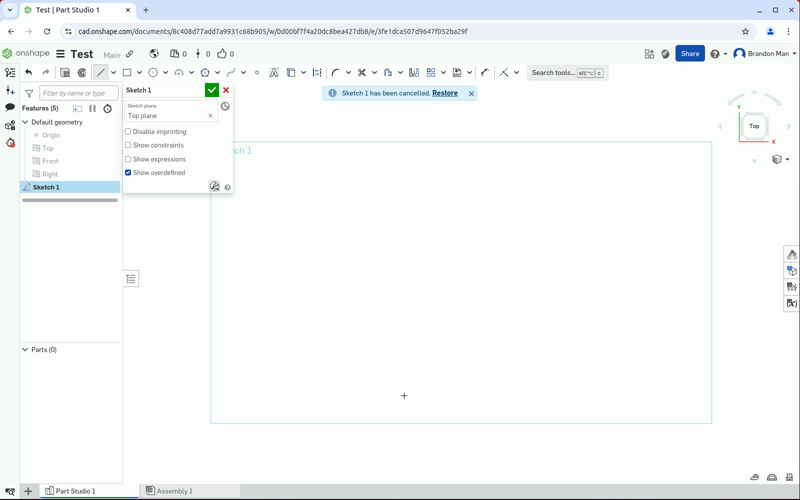
click(404, 395)
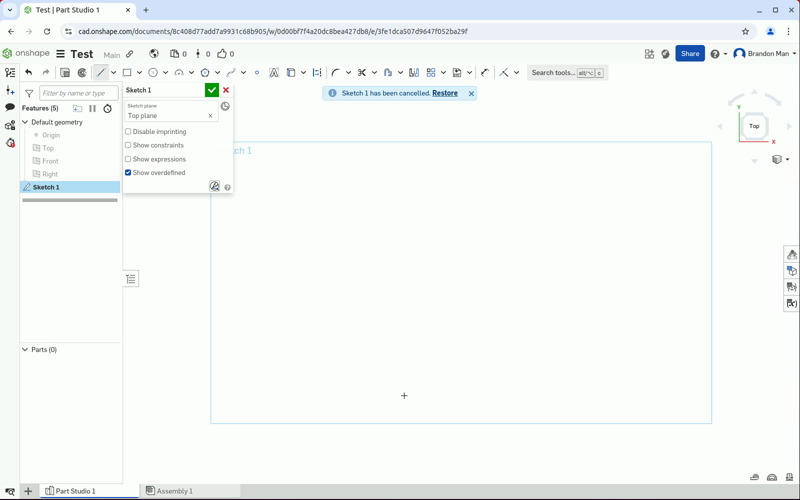
key_up(shift)
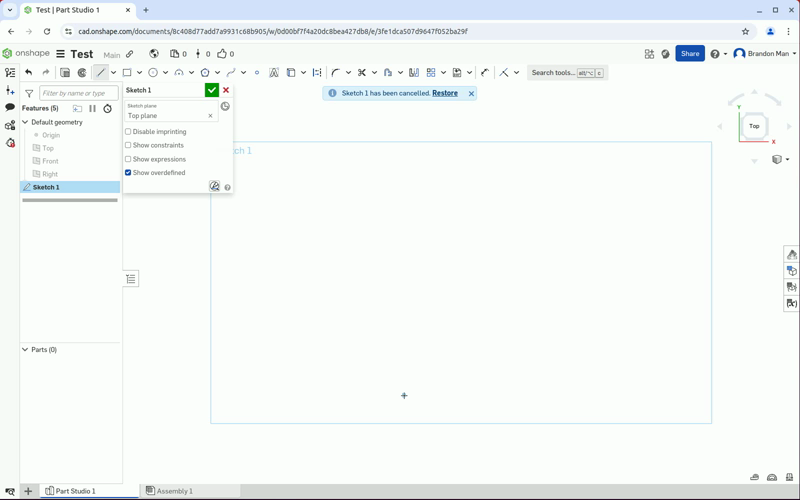
key_down(shift)
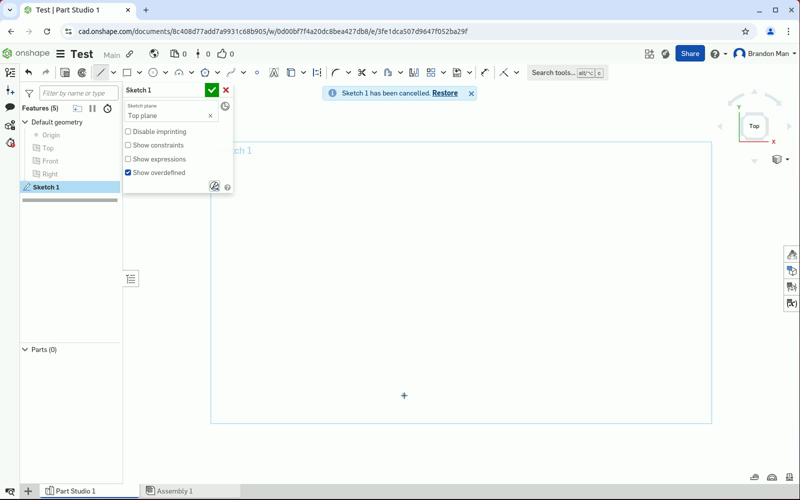
mouse_move(517, 395)
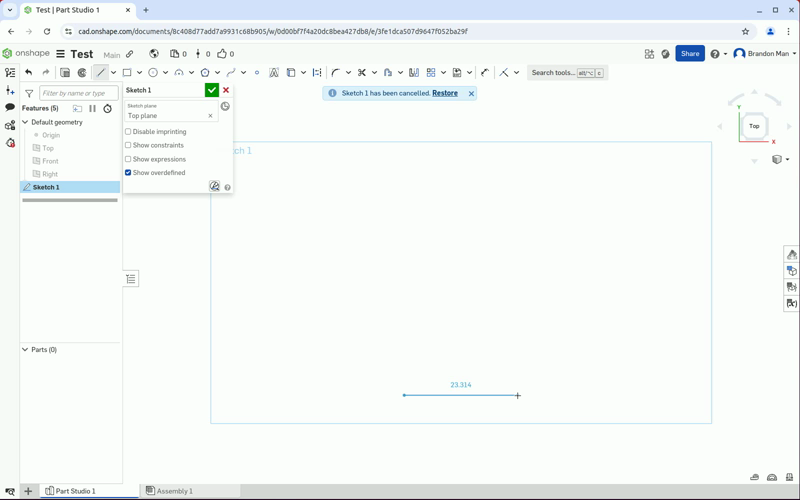
click(517, 395)
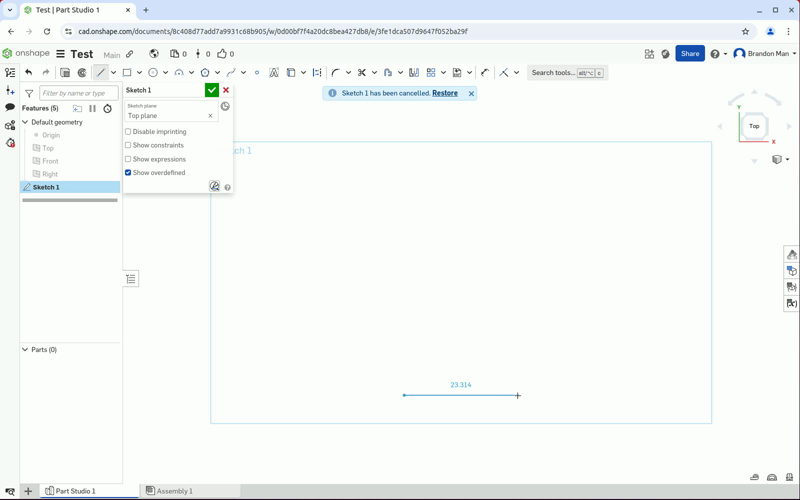
key_up(shift)
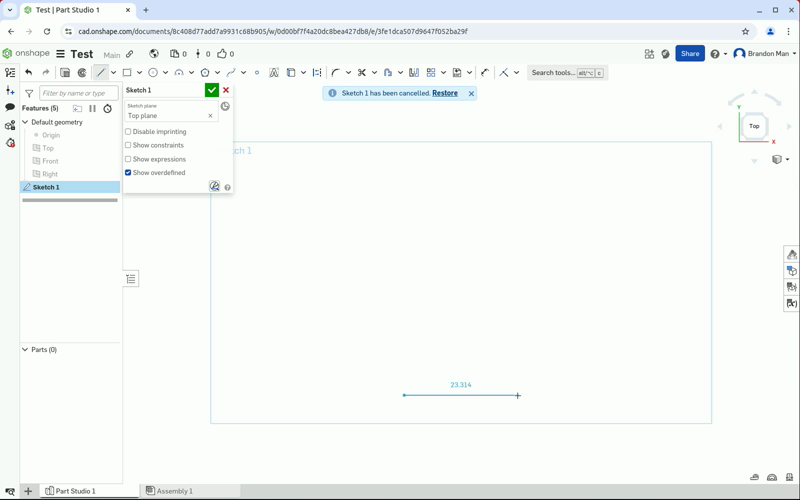
key_down(shift)
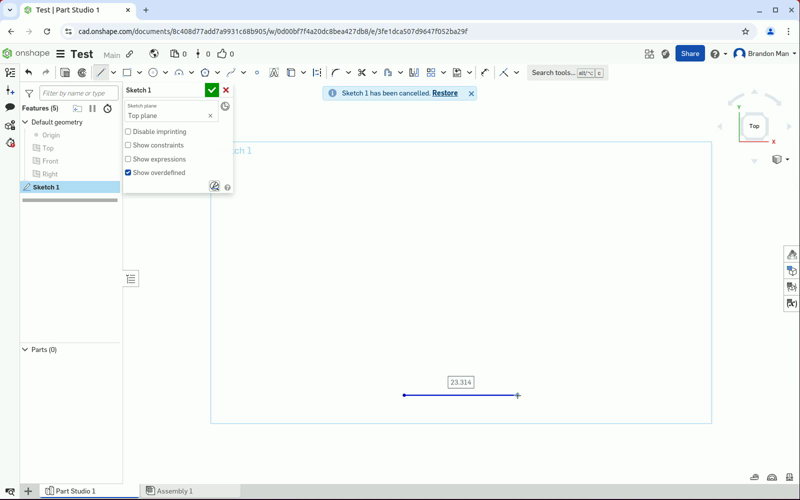
mouse_move(517, 171)
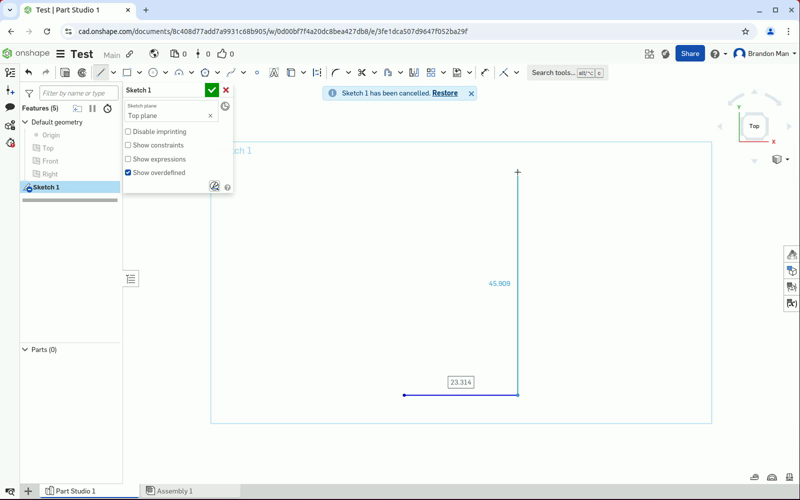
click(517, 171)
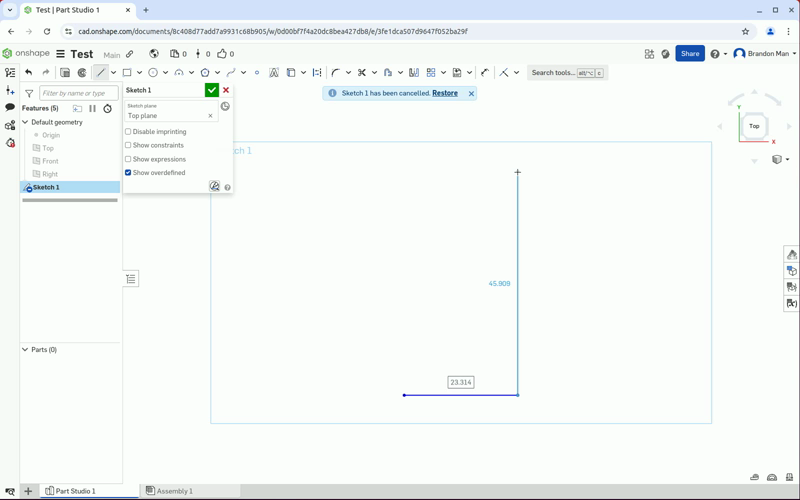
key_up(shift)
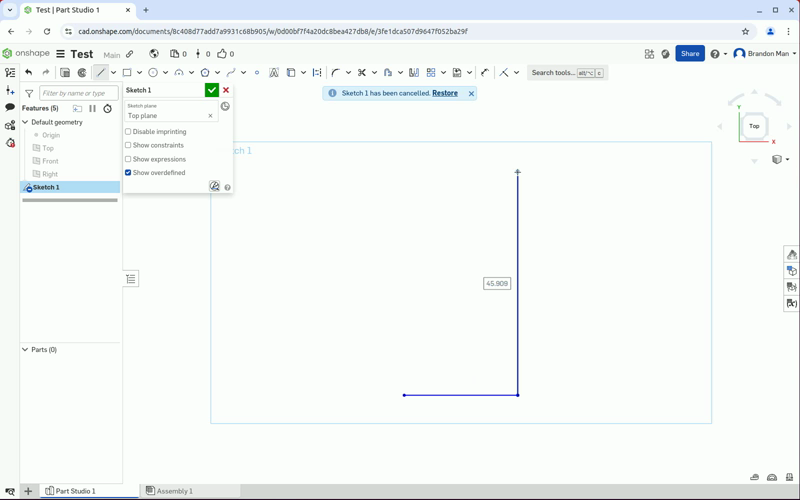
key_down(shift)
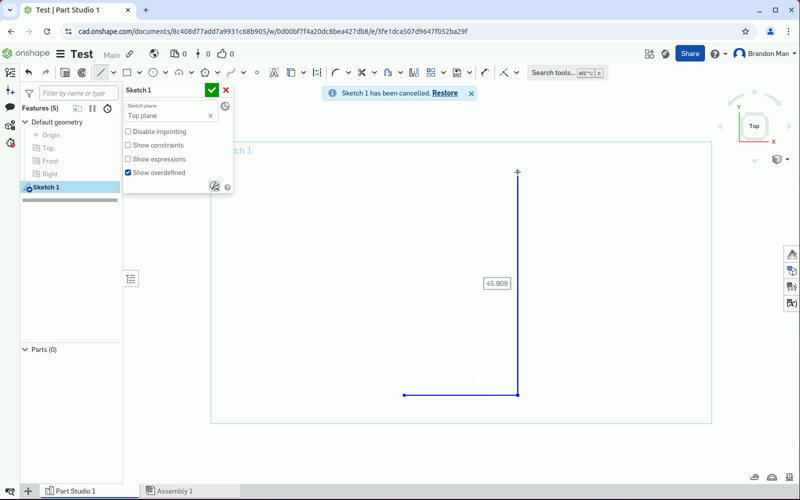
mouse_move(404, 171)
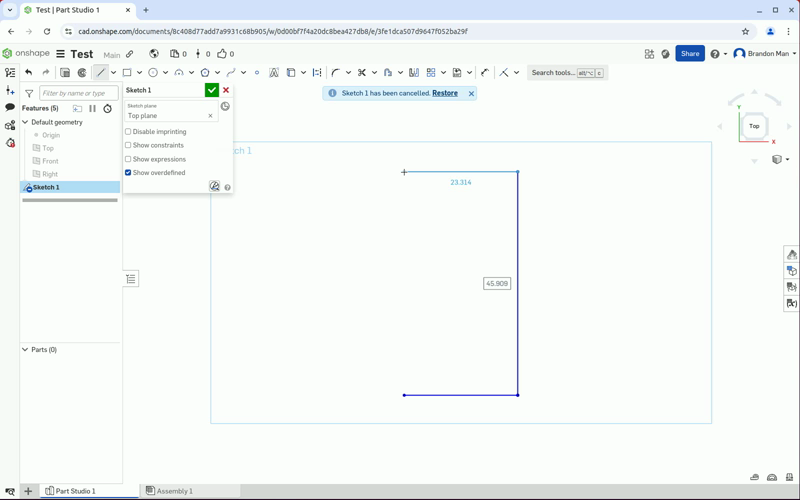
click(404, 171)
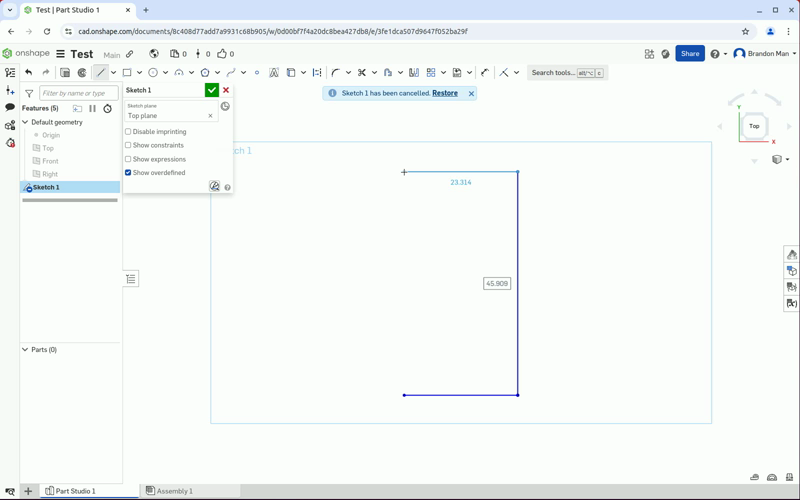
key_up(shift)
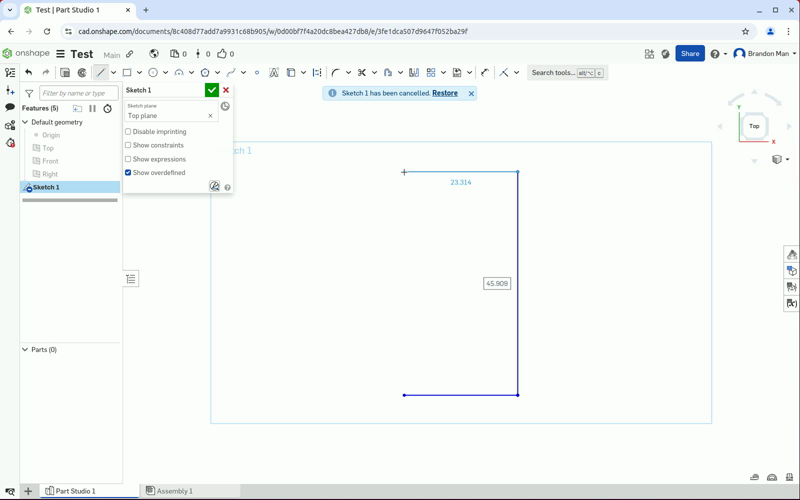
key_down(shift)
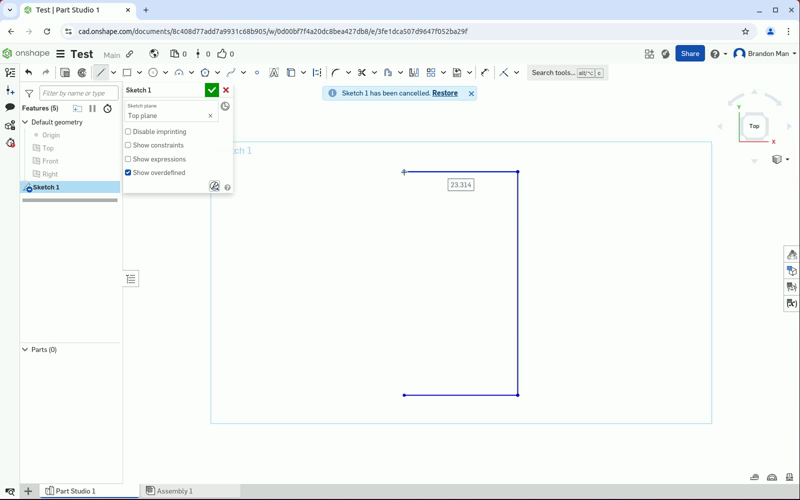
mouse_move(404, 395)
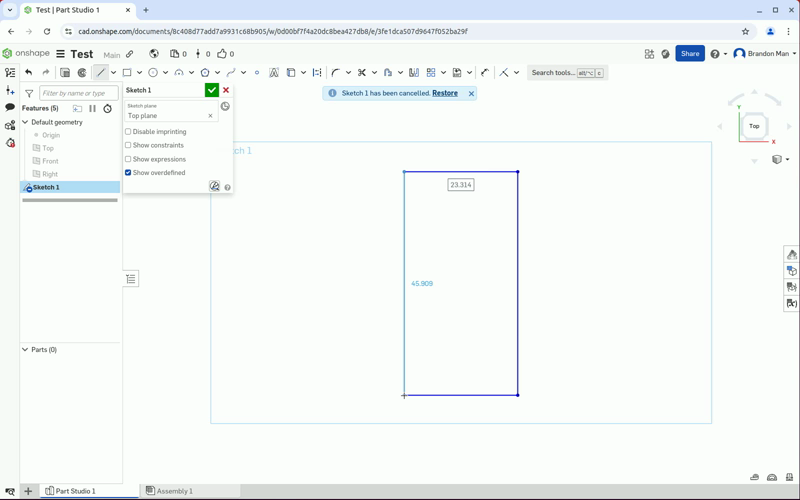
key_up(shift)
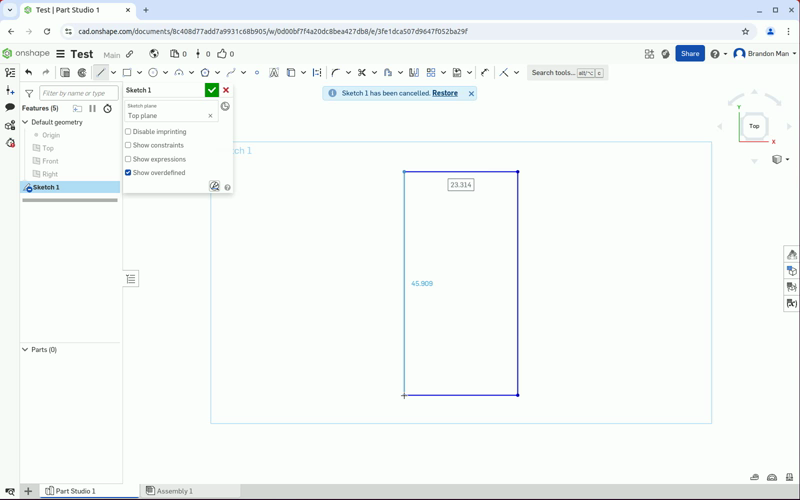
click(404, 395)
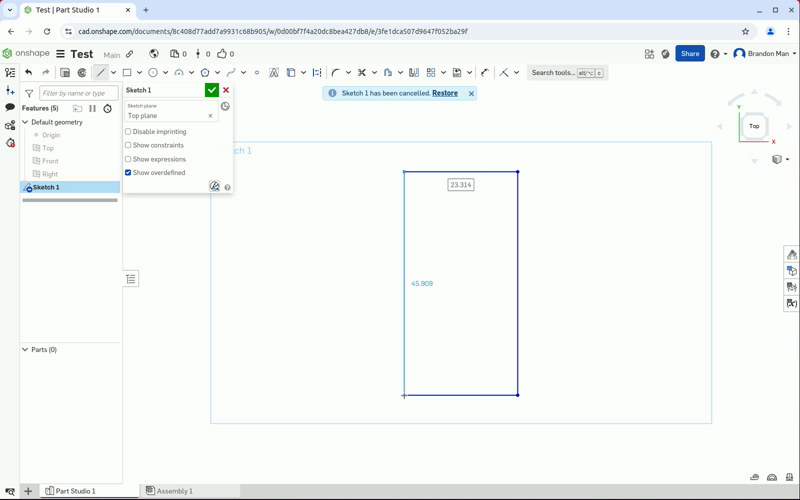
key(esc)
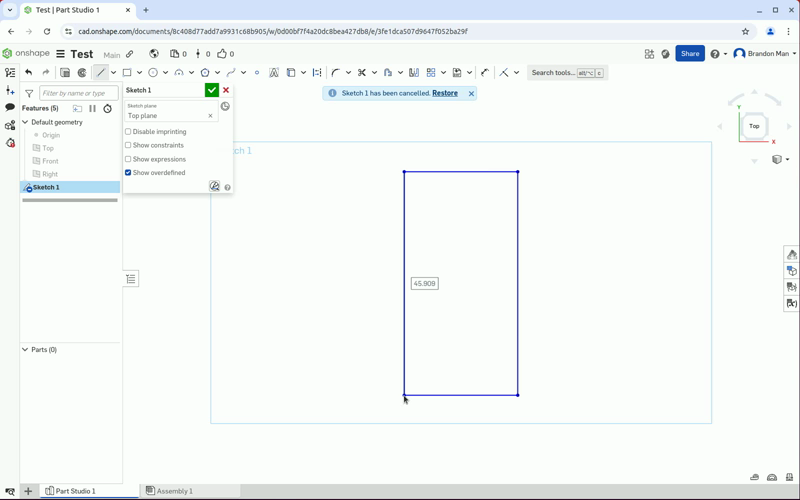
mouse_move(457, 214)
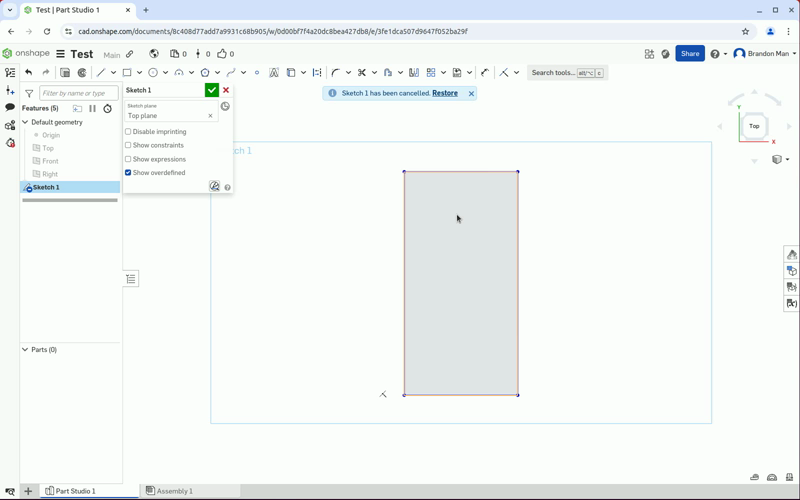
click(457, 214)
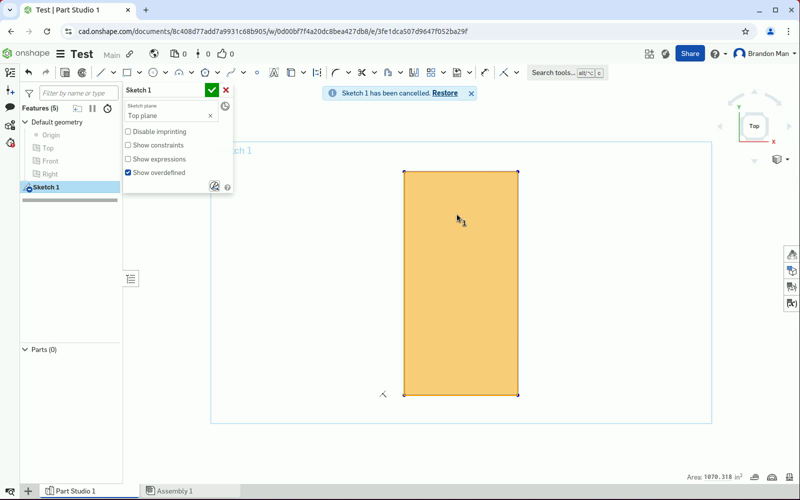
mouse_move(73, 352)
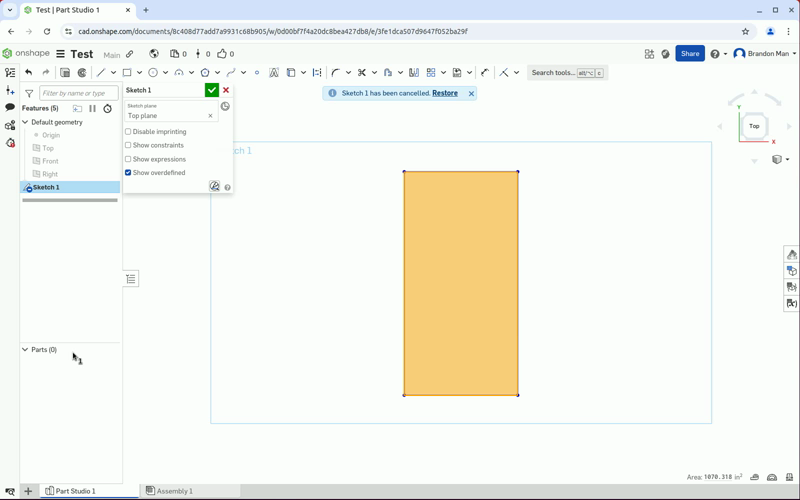
key(shift+y)
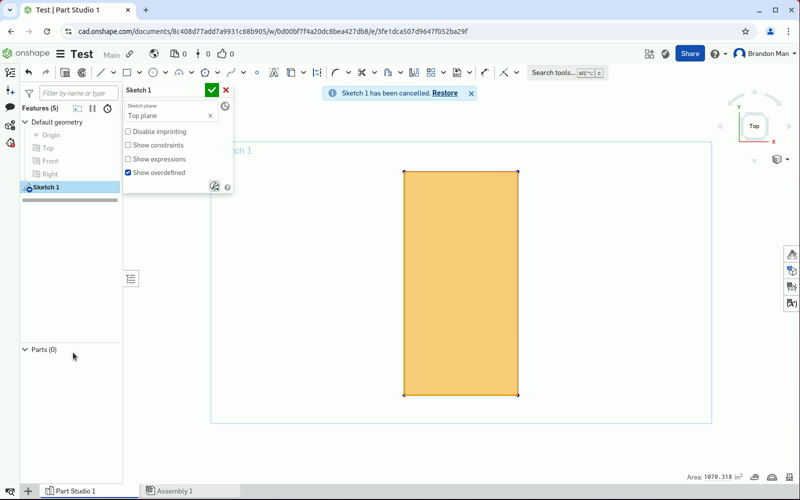
key(shift+e)
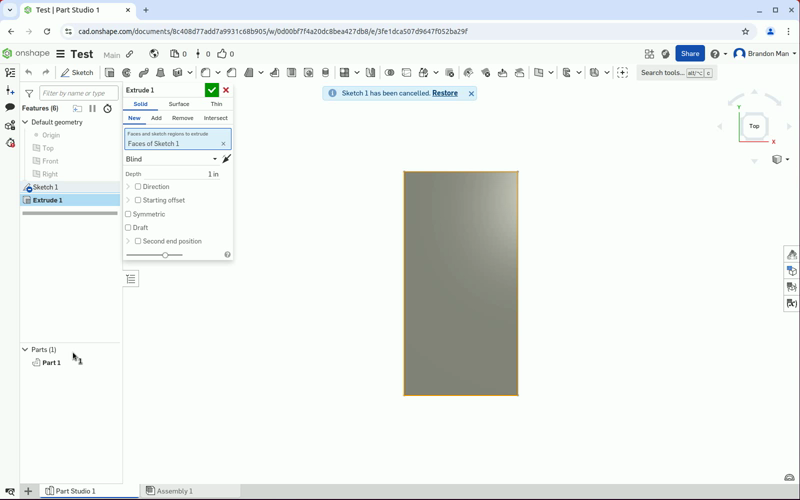
mouse_move(143, 106)
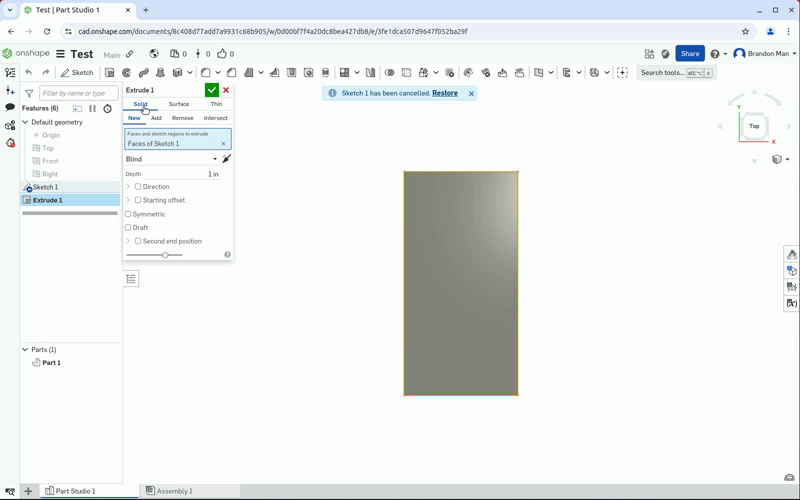
click(143, 106)
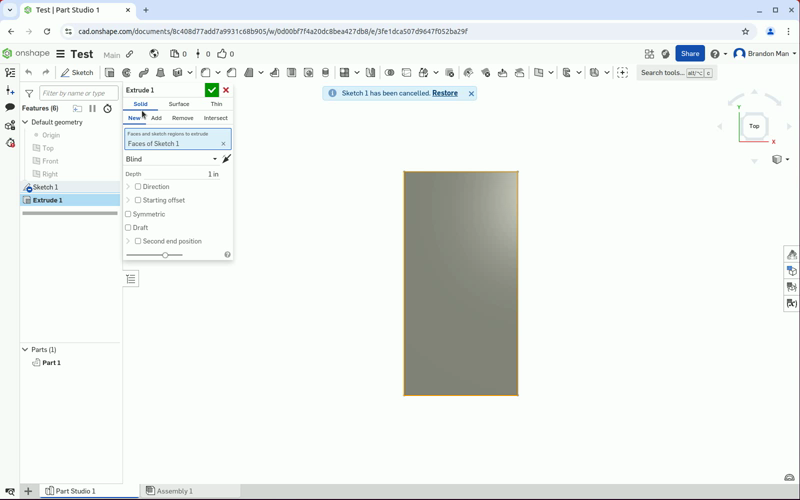
mouse_move(137, 120)
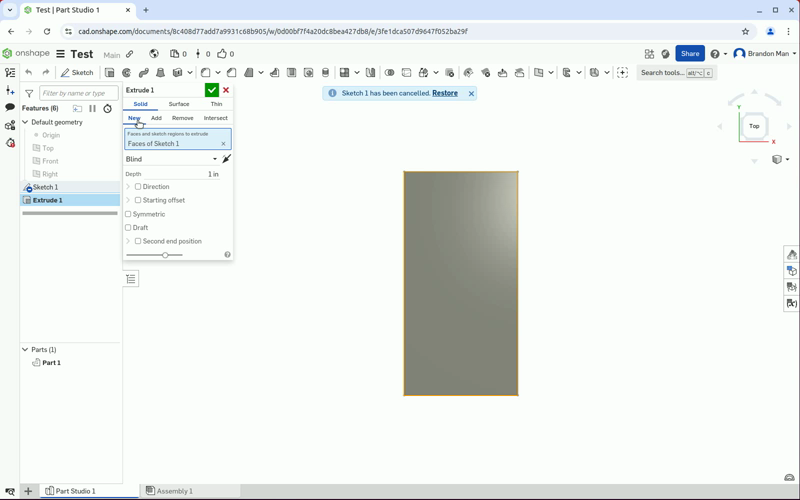
click(137, 120)
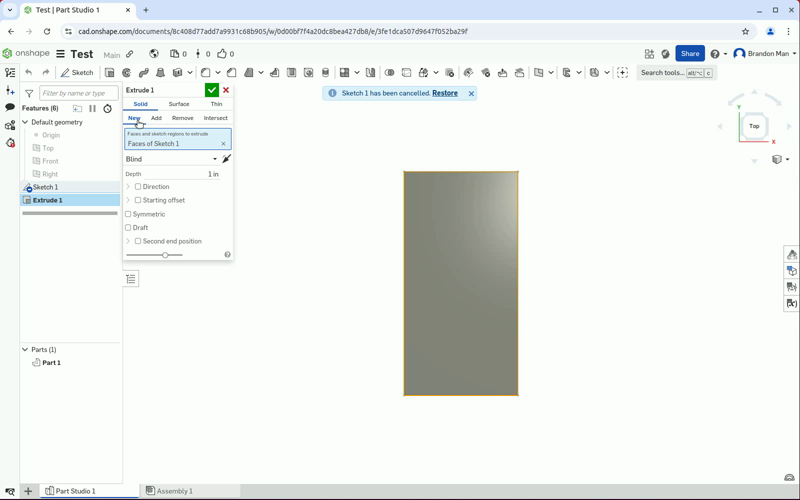
key(tab, 4)
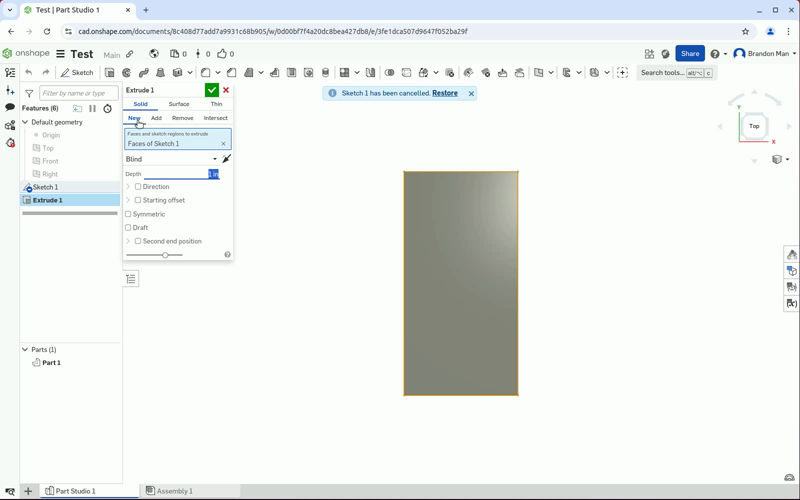
text(13.961)
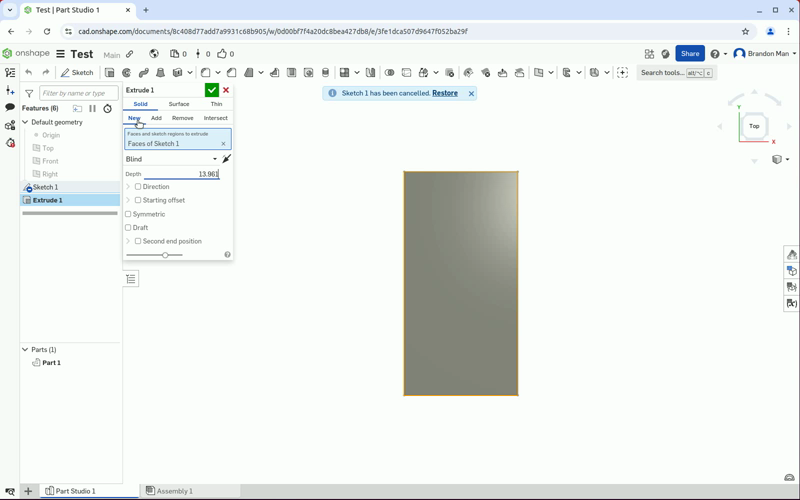
key(enter)
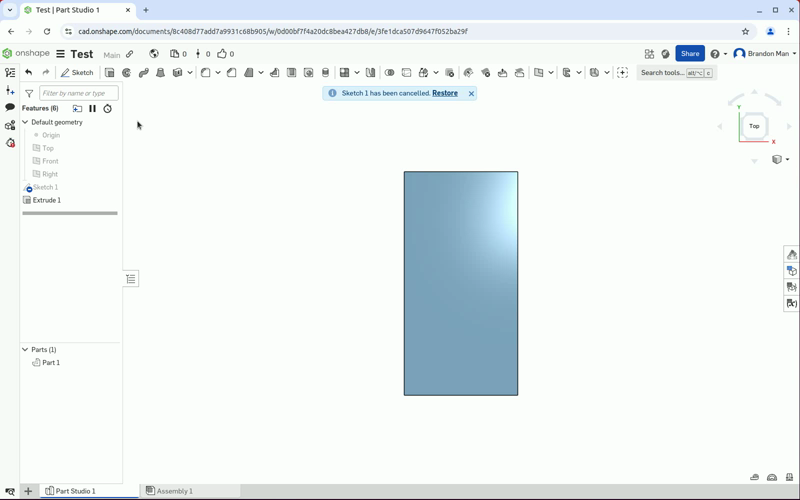
key(shift+h)
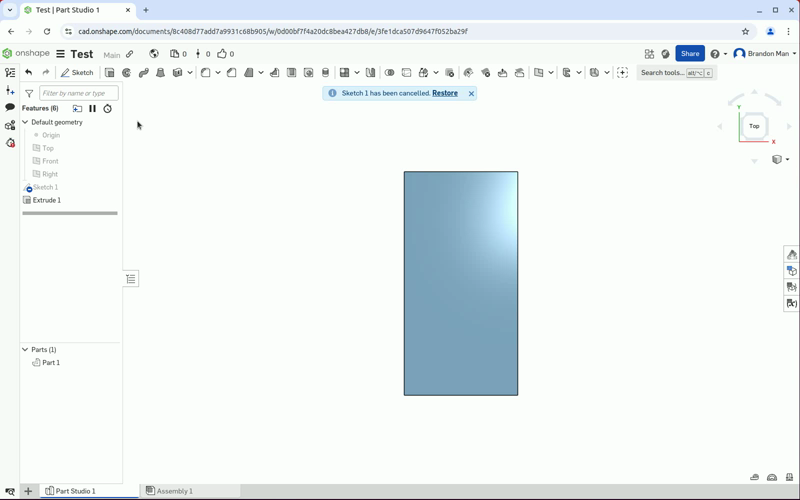
key(shift+h)
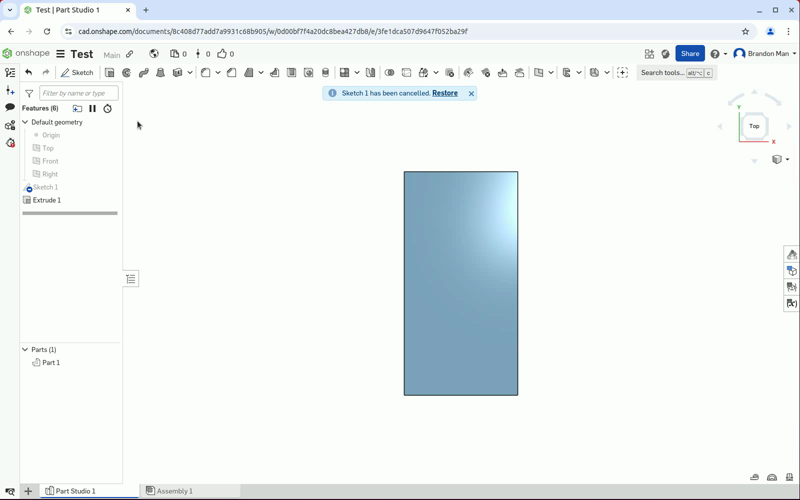
mouse_move(73, 189)
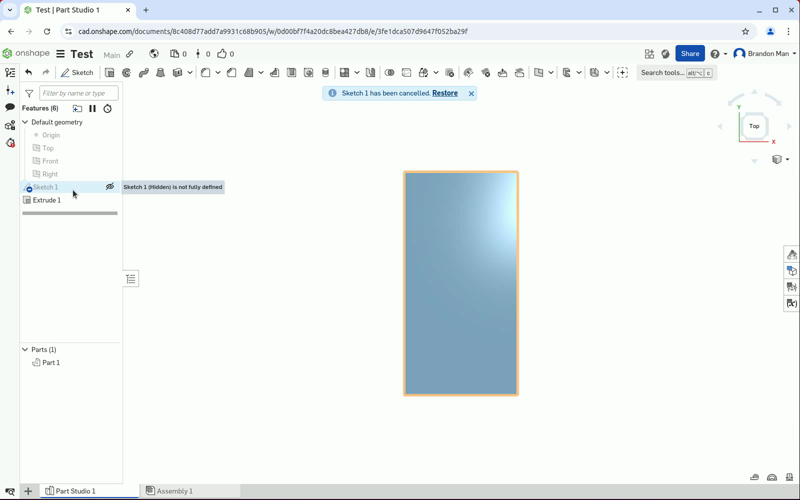
click(73, 189)
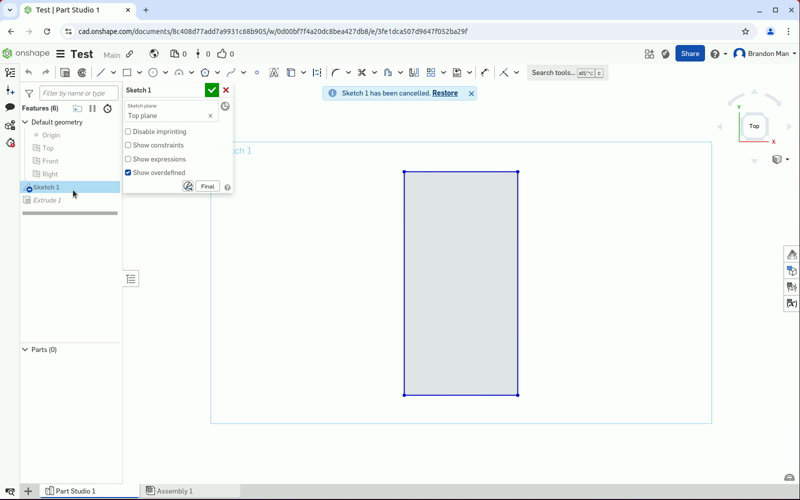
mouse_move(229, 92)
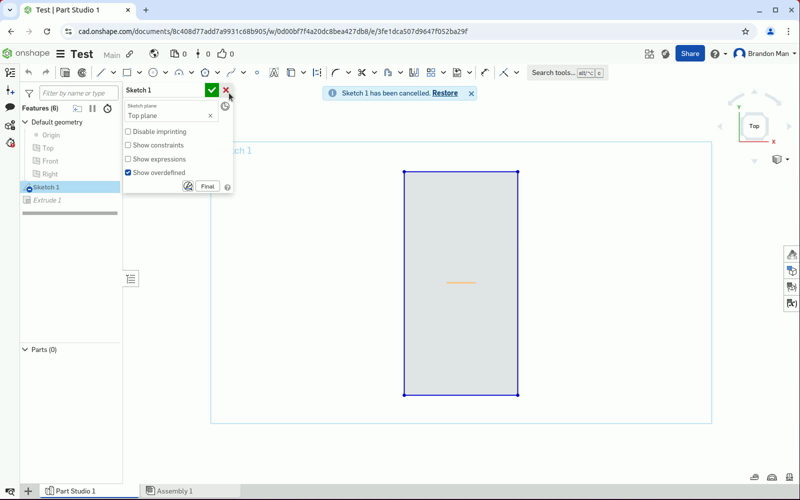
click(229, 92)
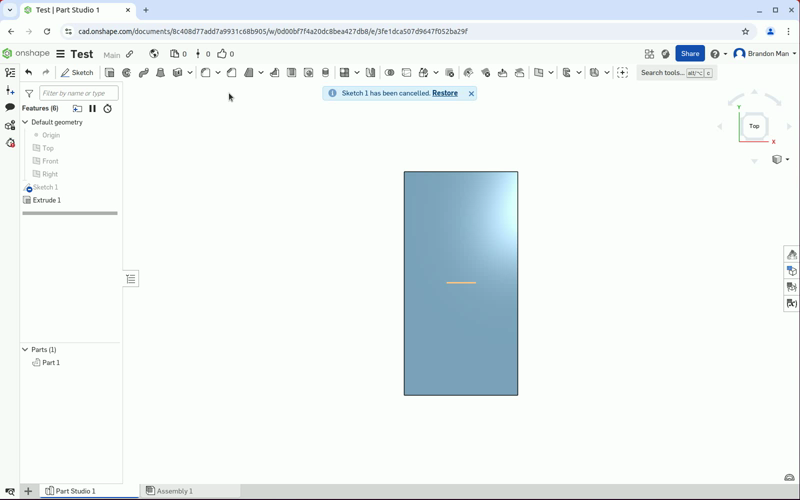
mouse_move(541, 75)
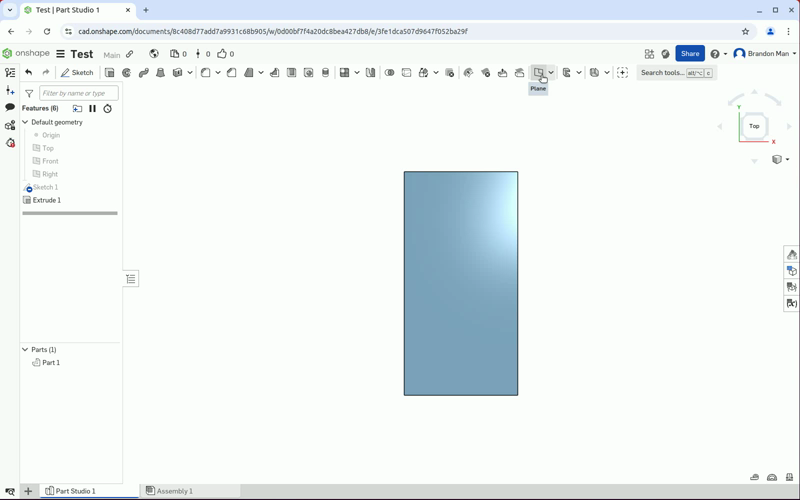
click(541, 75)
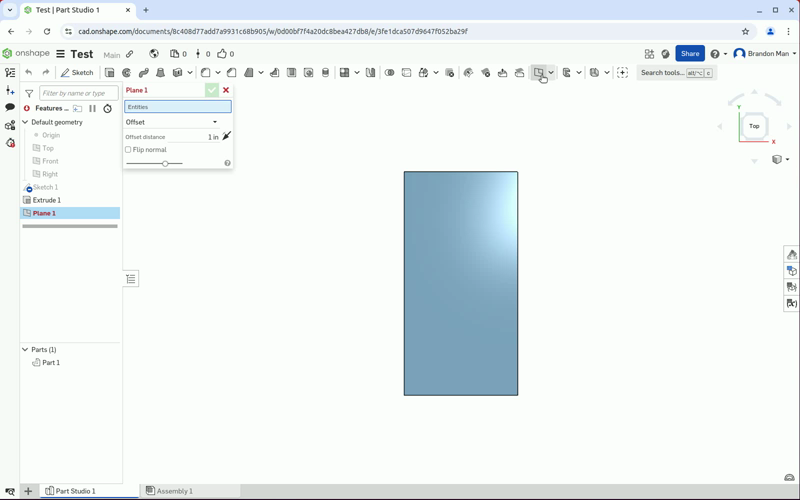
mouse_move(73, 150)
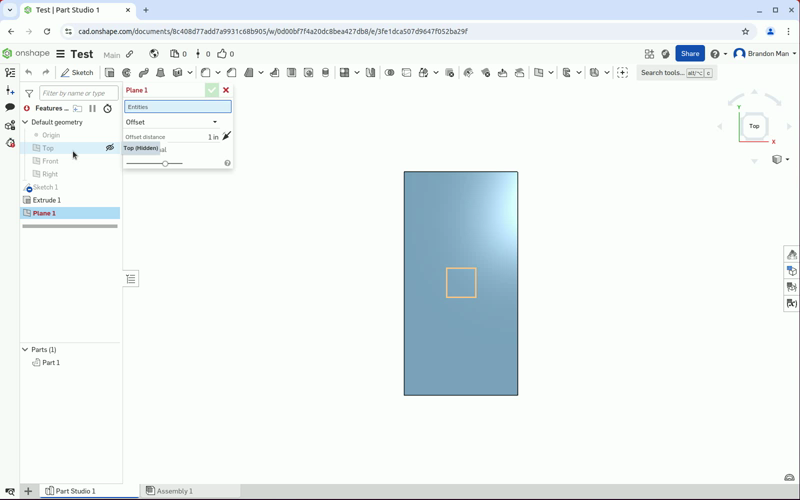
click(73, 150)
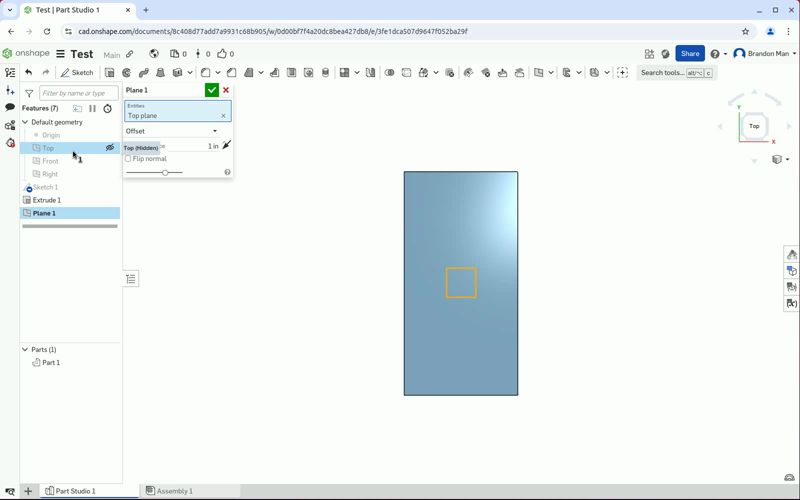
key(tab, 2)
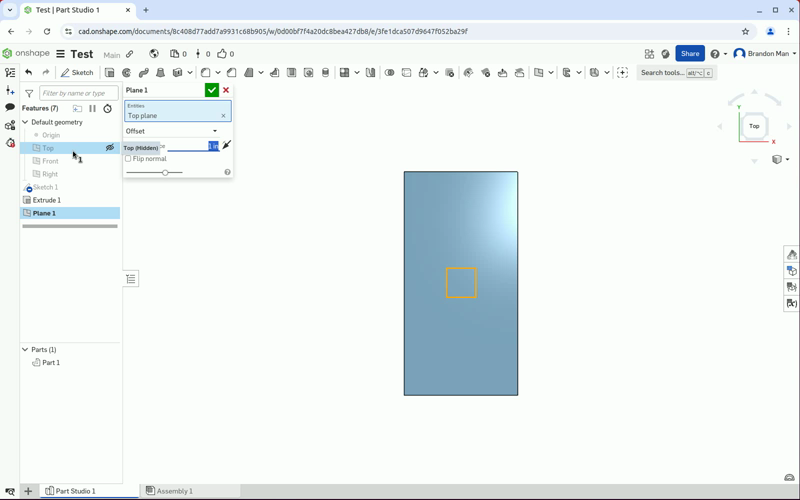
text(13.957)
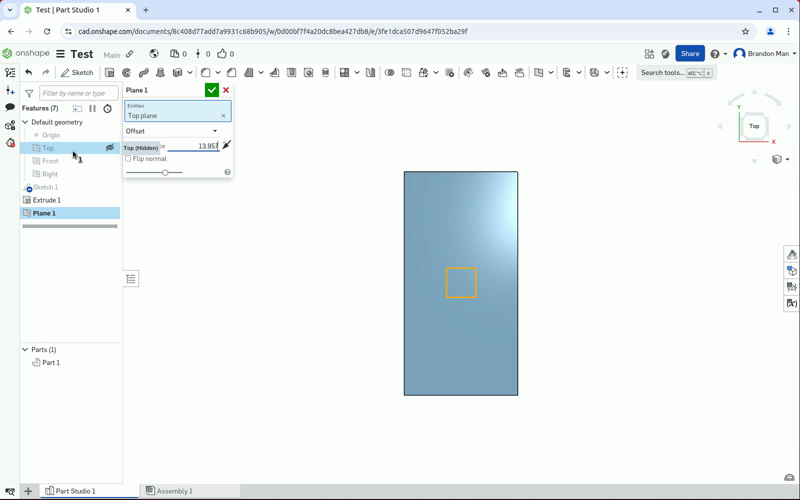
key(enter, 2)
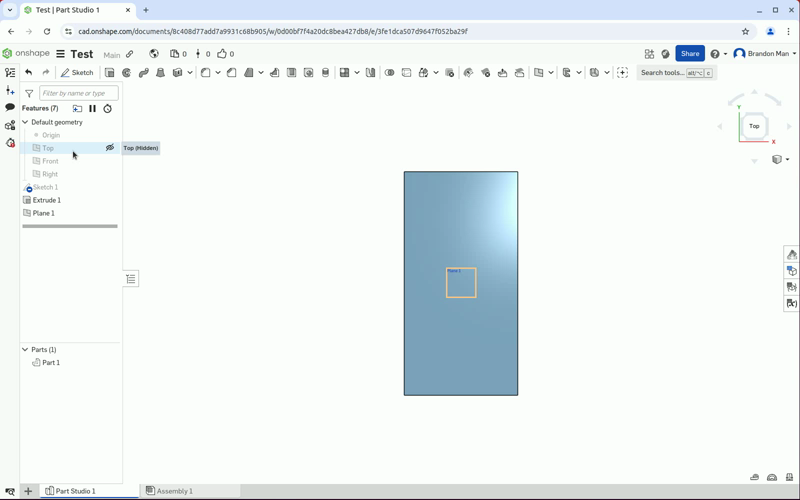
key(shift+s)
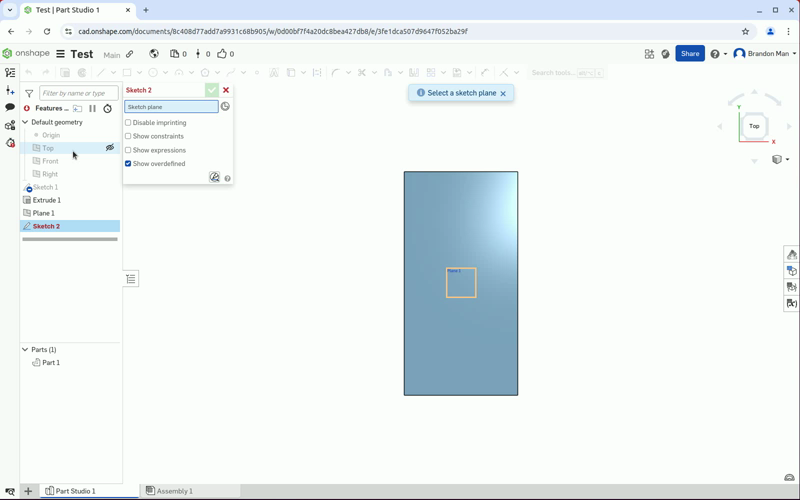
mouse_move(73, 215)
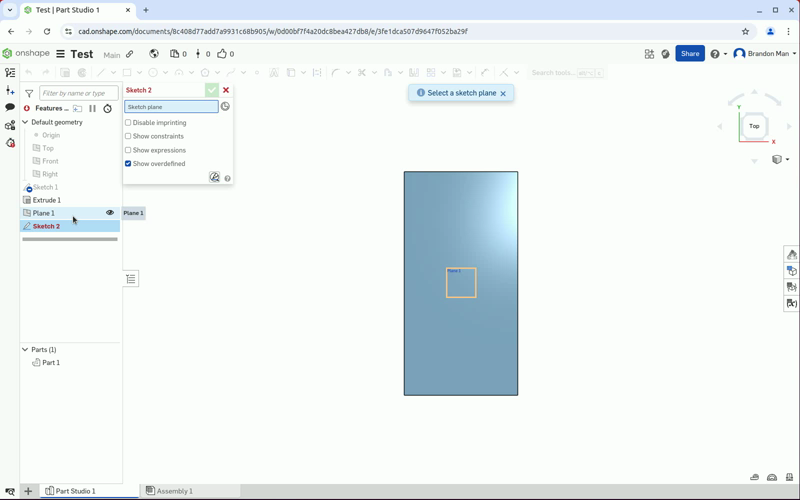
click(73, 215)
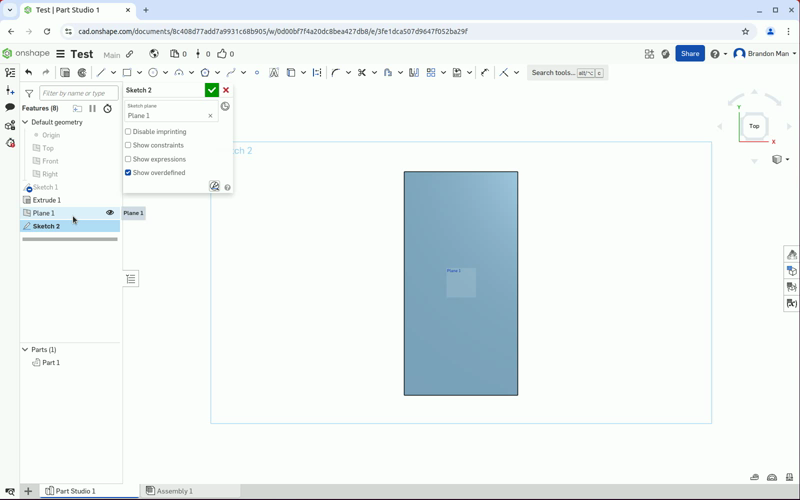
mouse_move(73, 352)
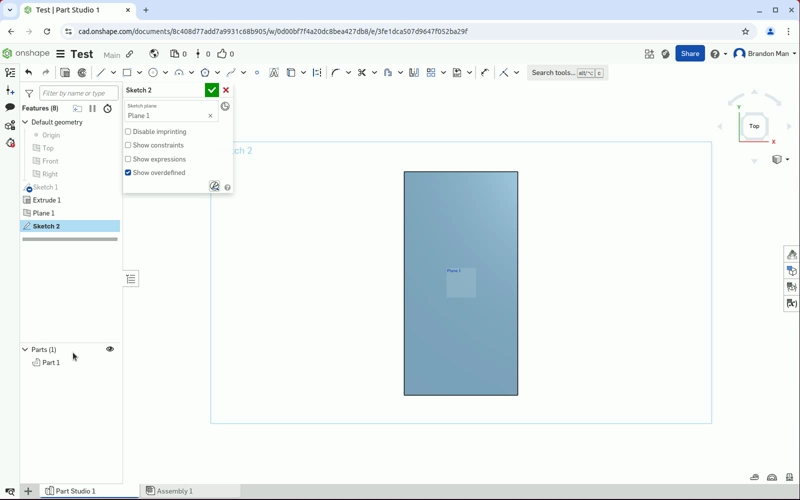
key(y)
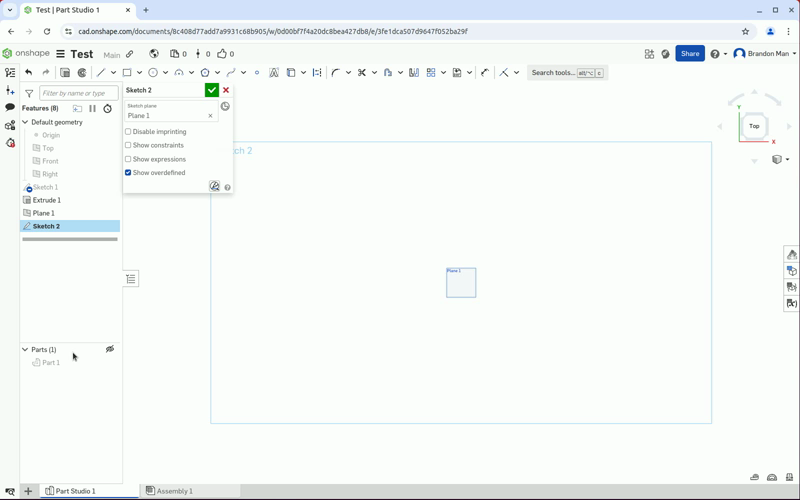
key(l)
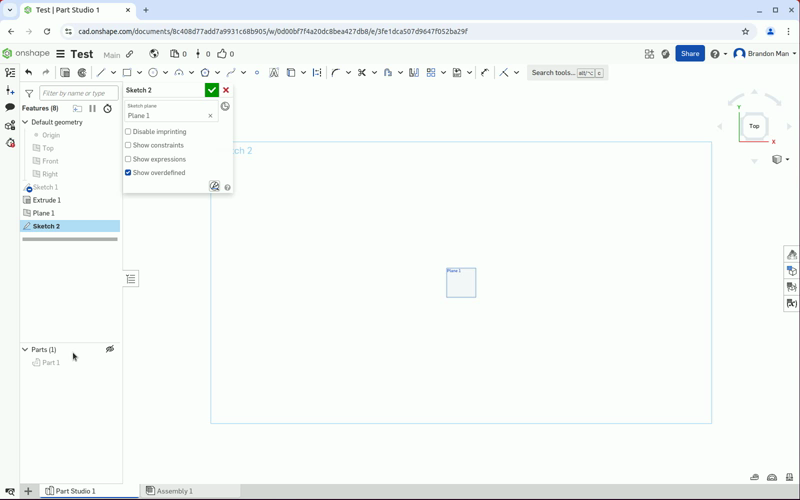
key_down(shift)
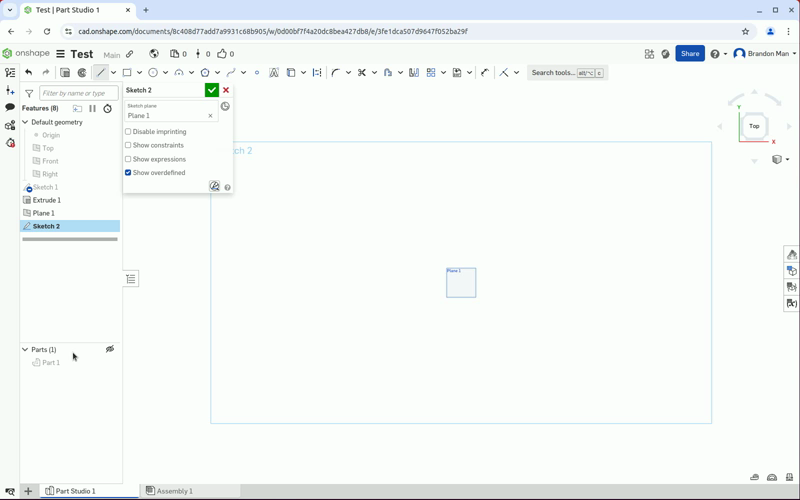
mouse_move(410, 389)
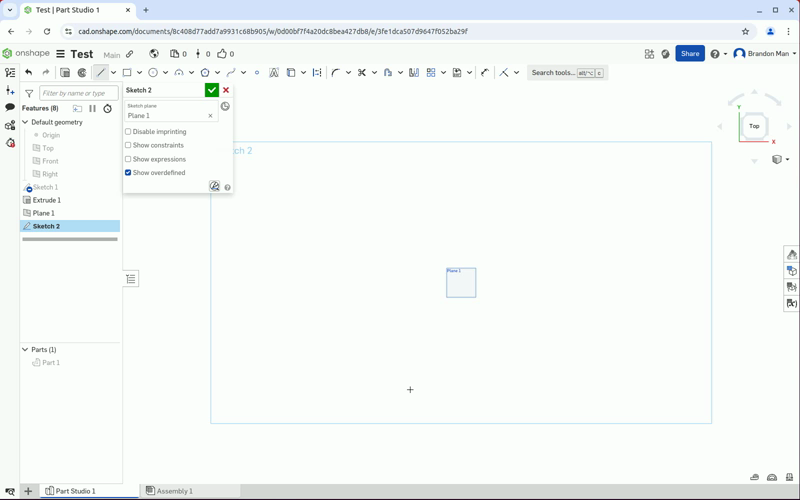
click(410, 389)
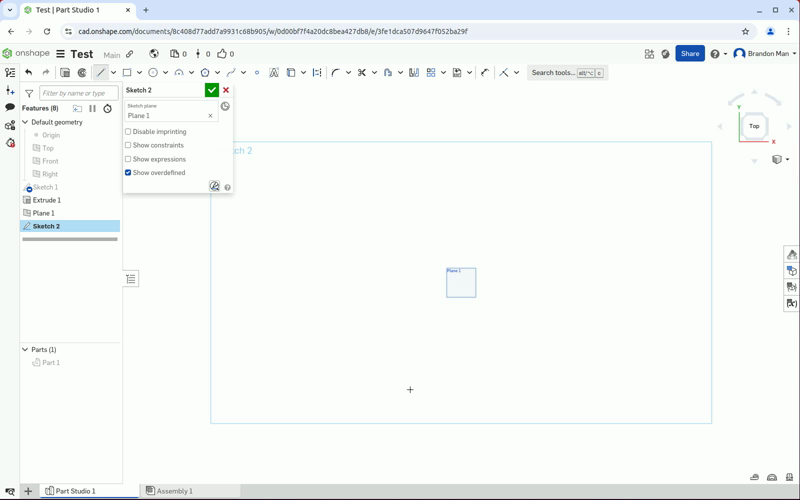
key_up(shift)
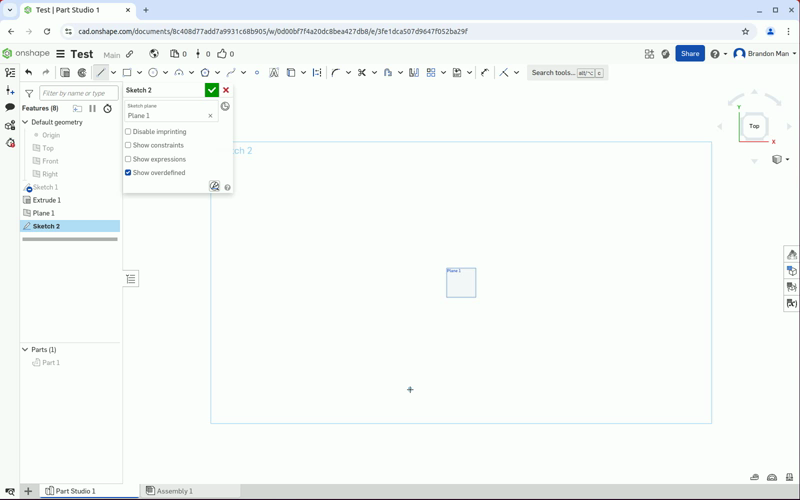
key_down(shift)
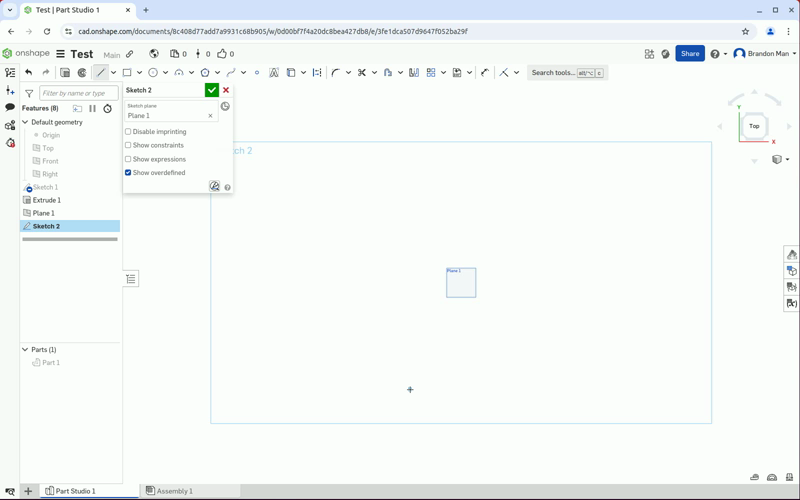
mouse_move(510, 389)
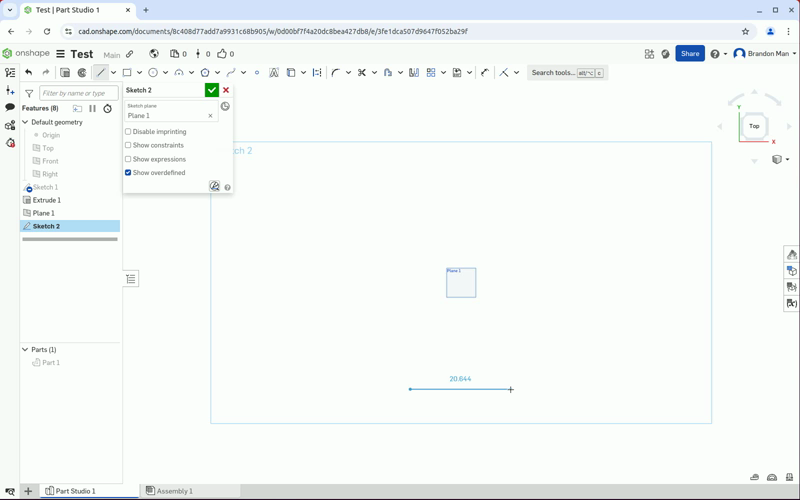
click(510, 389)
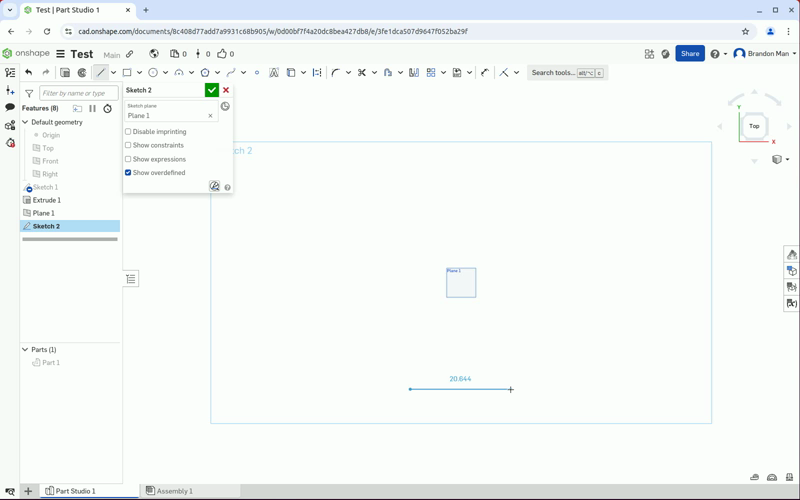
key_up(shift)
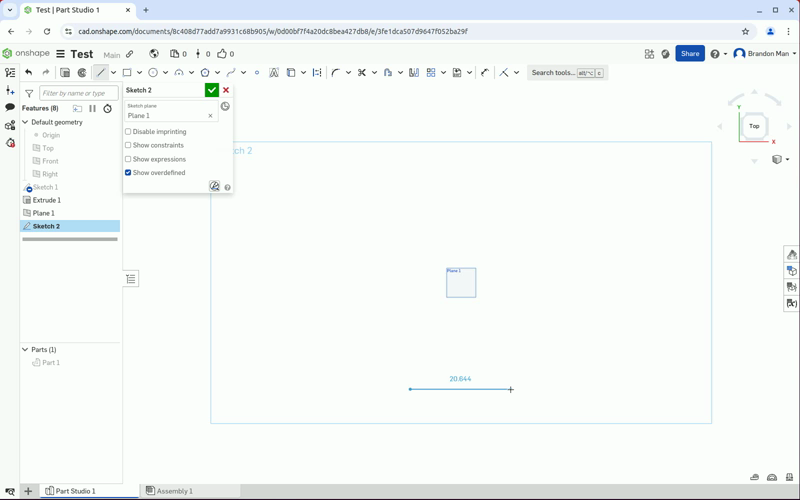
key_down(shift)
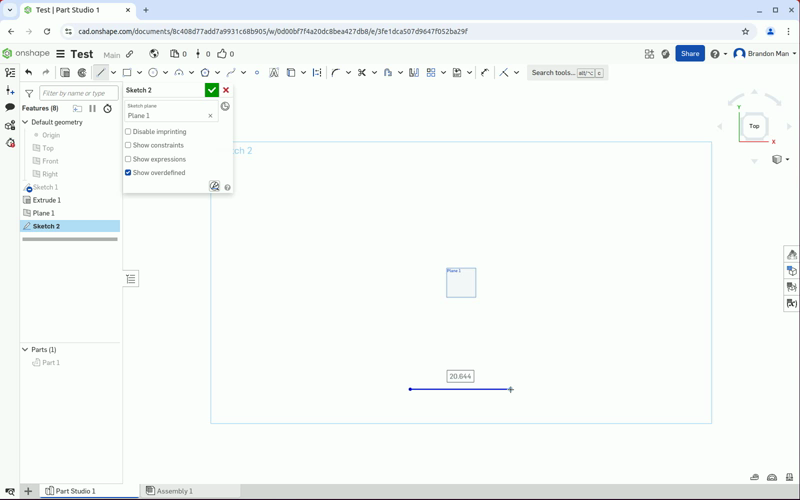
mouse_move(510, 177)
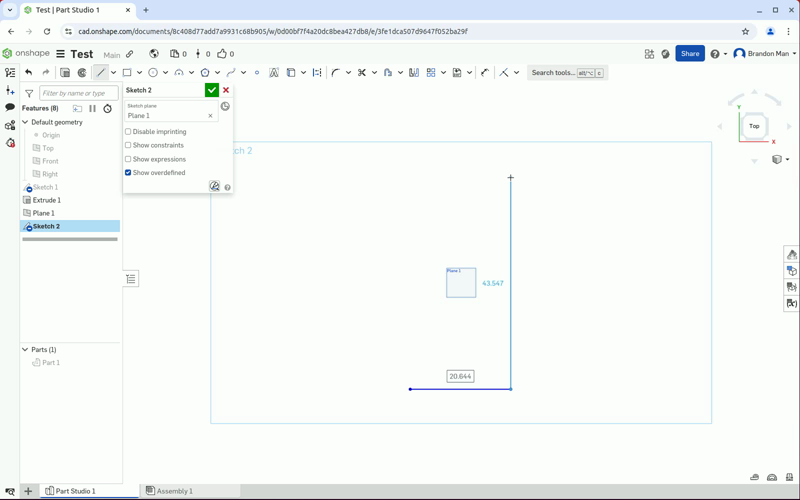
click(510, 177)
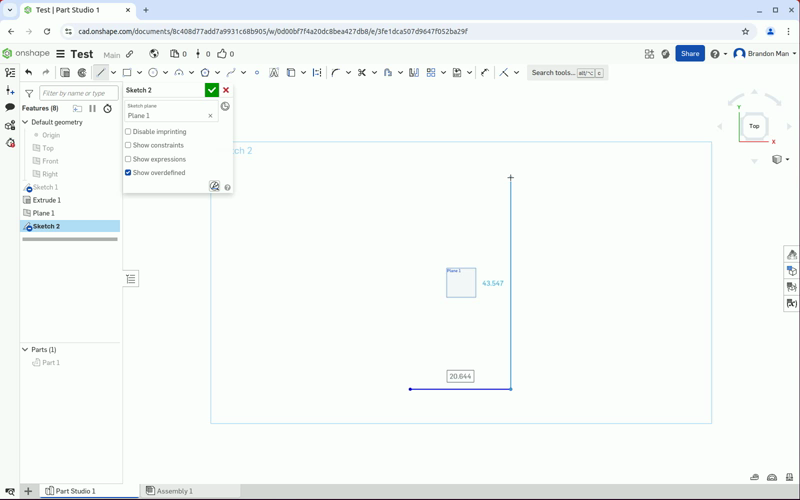
key_up(shift)
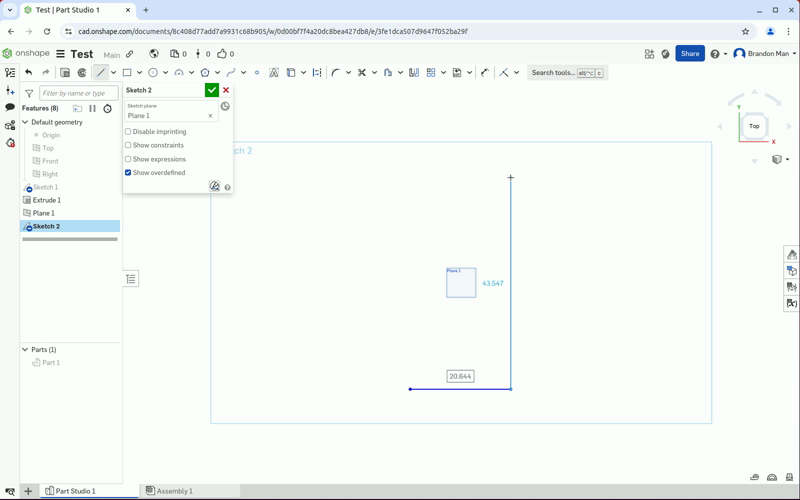
key_down(shift)
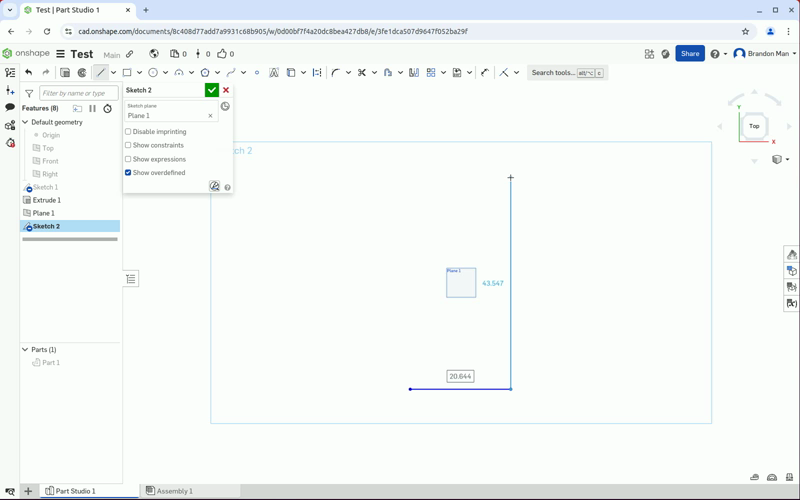
mouse_move(410, 177)
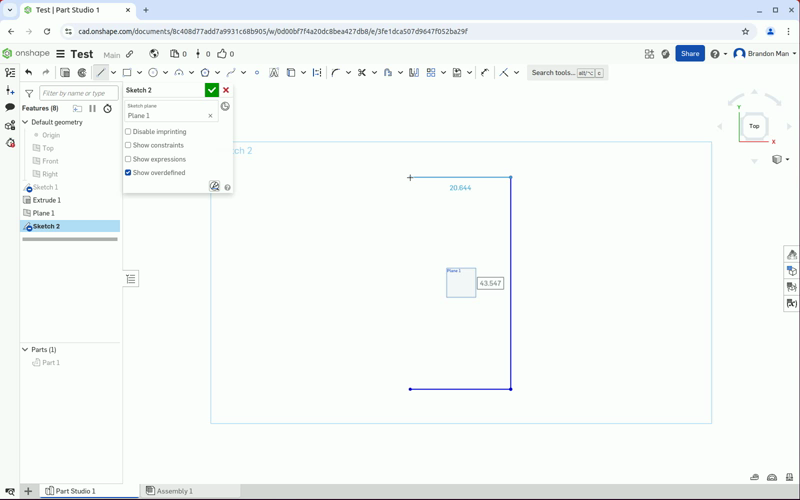
click(410, 177)
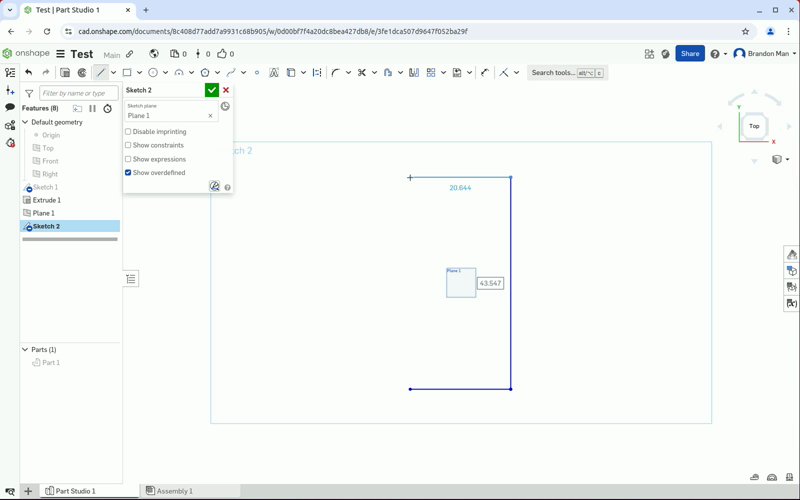
key_up(shift)
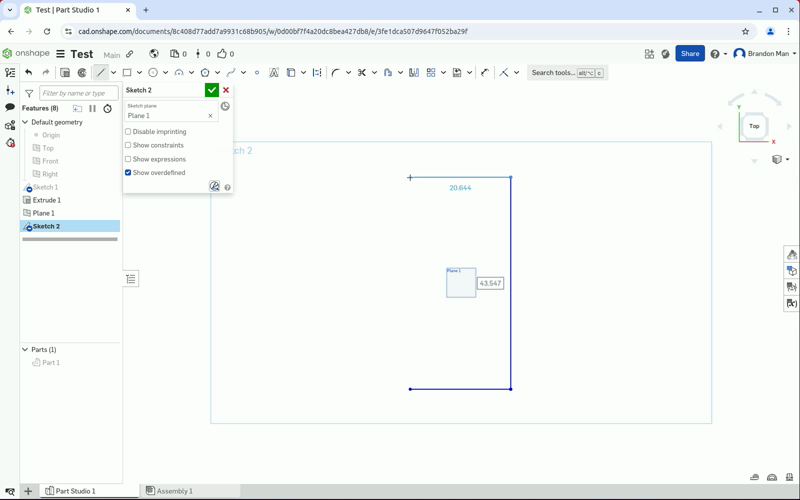
key_down(shift)
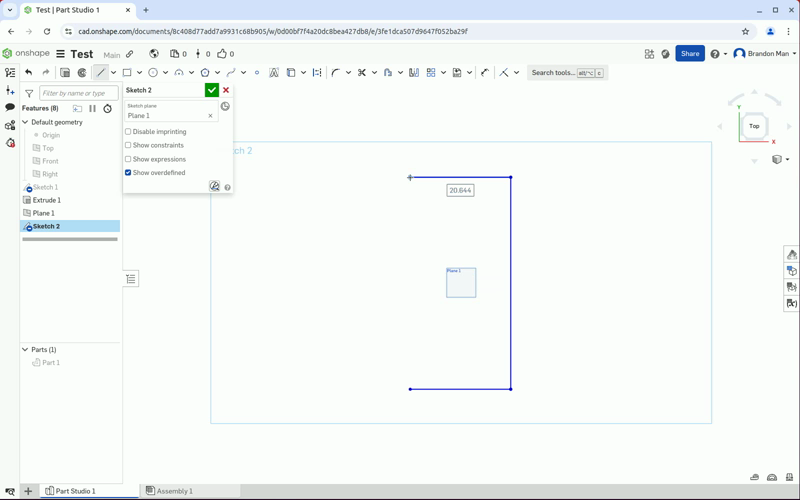
mouse_move(410, 389)
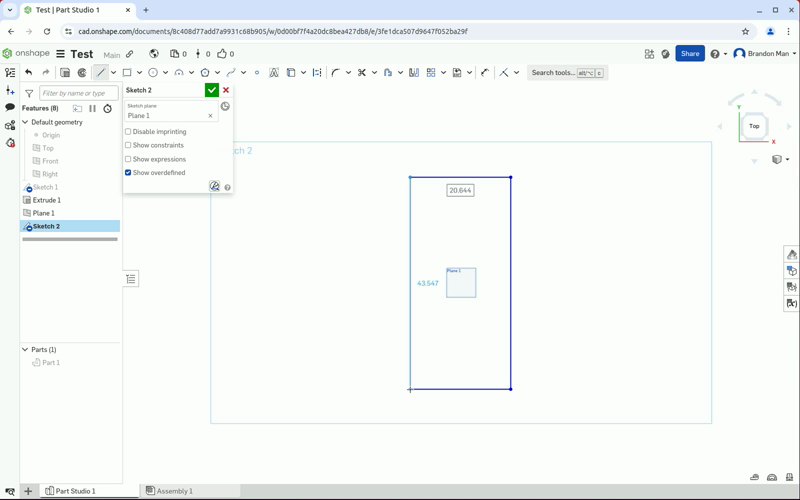
key_up(shift)
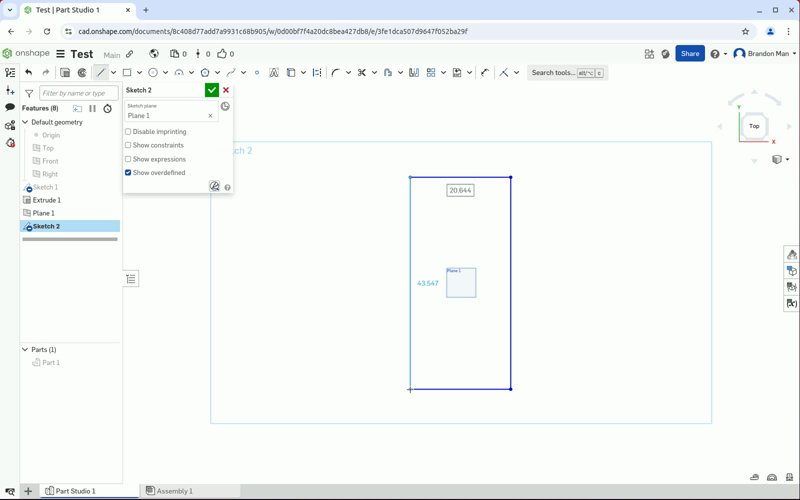
click(410, 389)
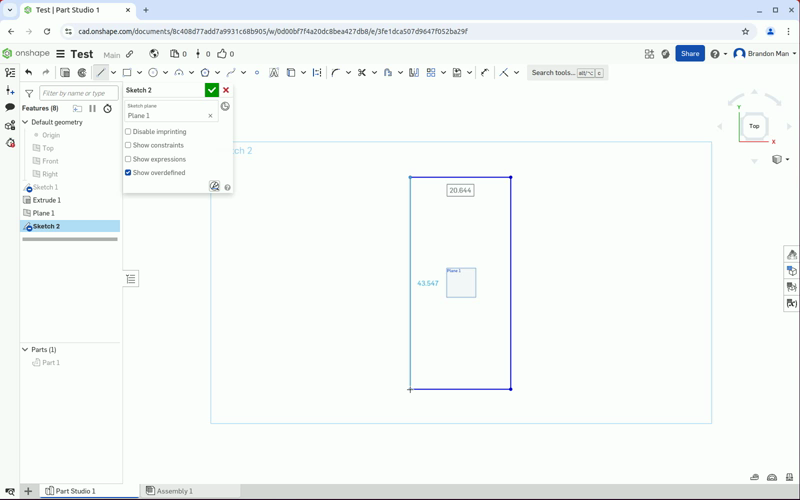
key(esc)
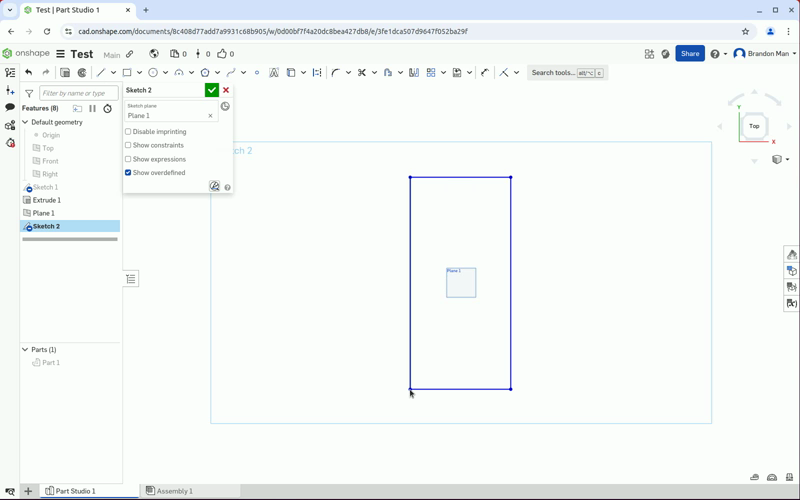
mouse_move(440, 257)
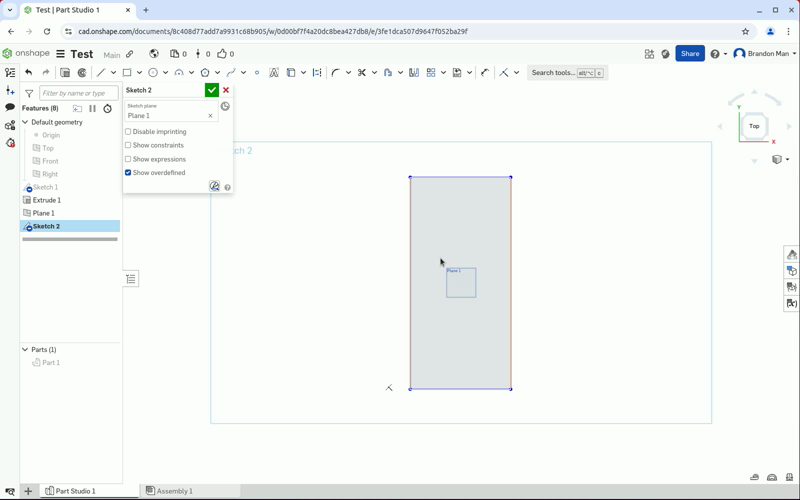
click(440, 257)
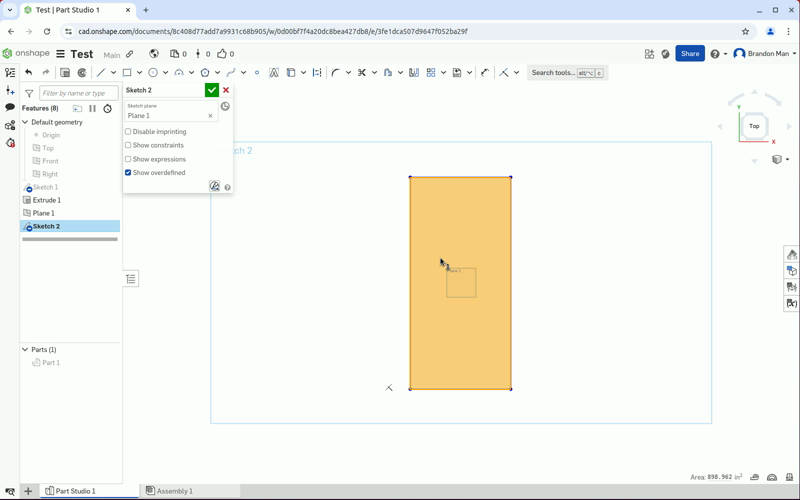
mouse_move(73, 352)
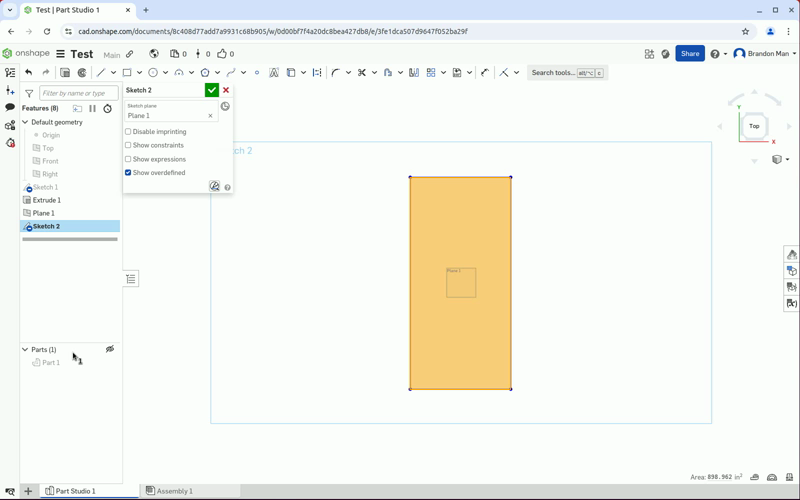
key(shift+y)
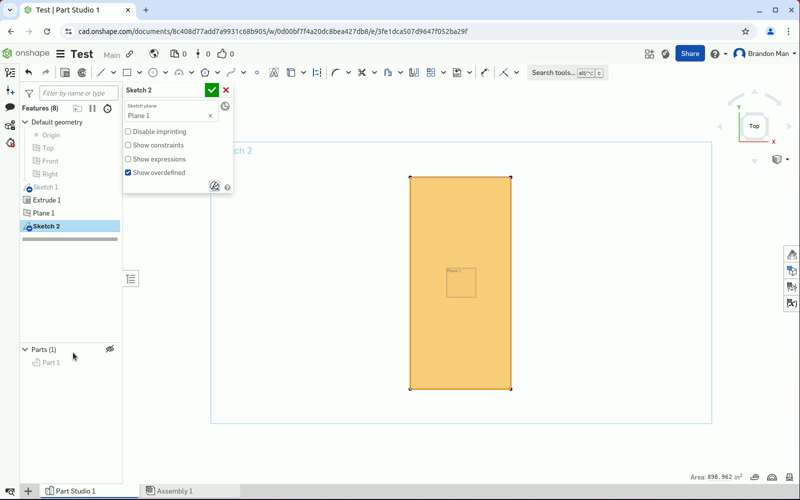
key(shift+e)
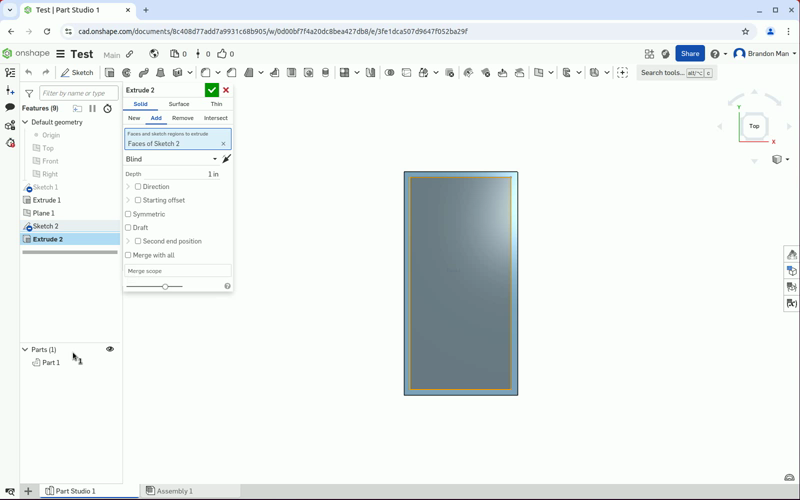
mouse_move(143, 106)
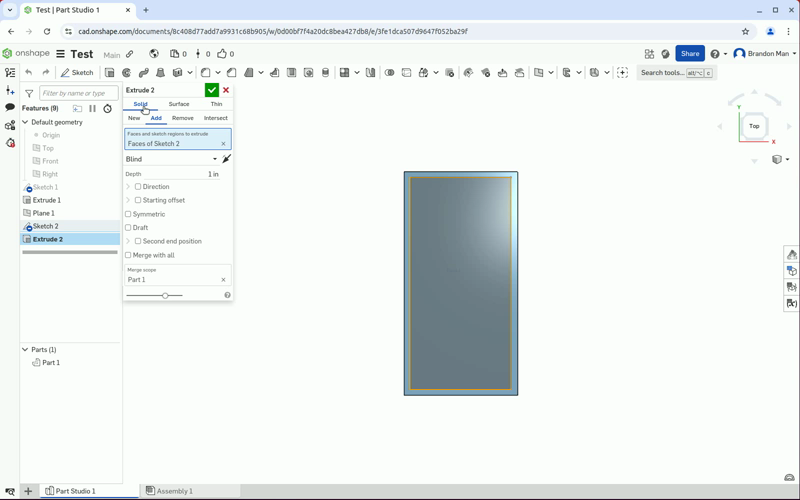
click(143, 106)
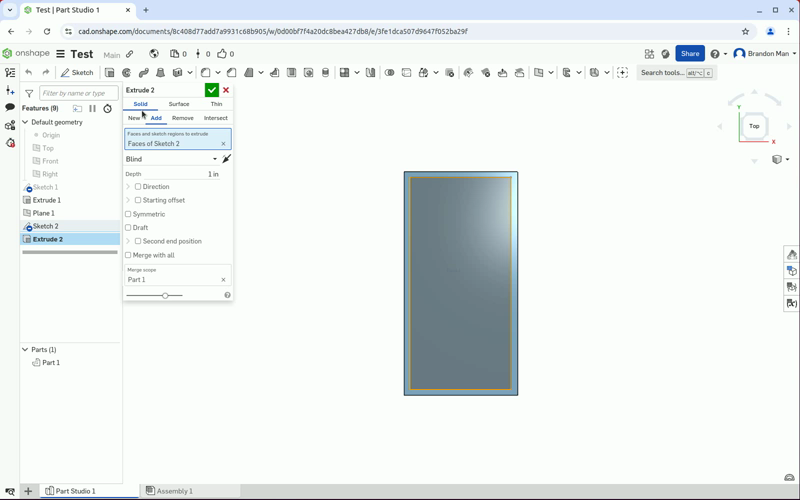
mouse_move(137, 120)
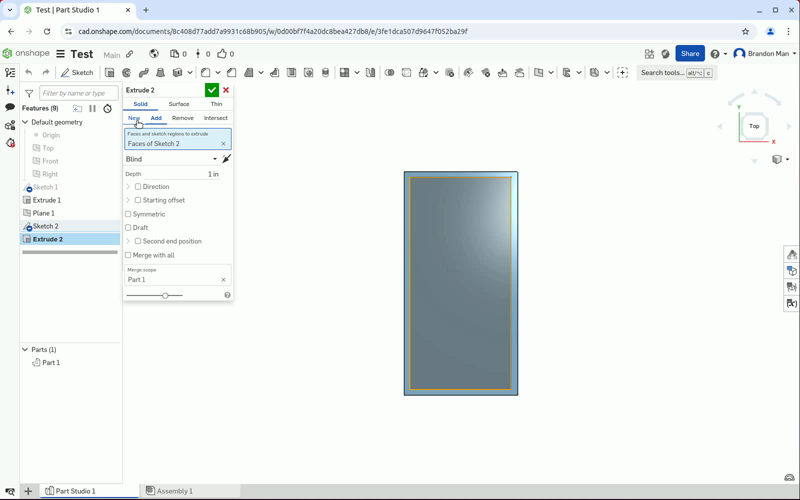
click(137, 120)
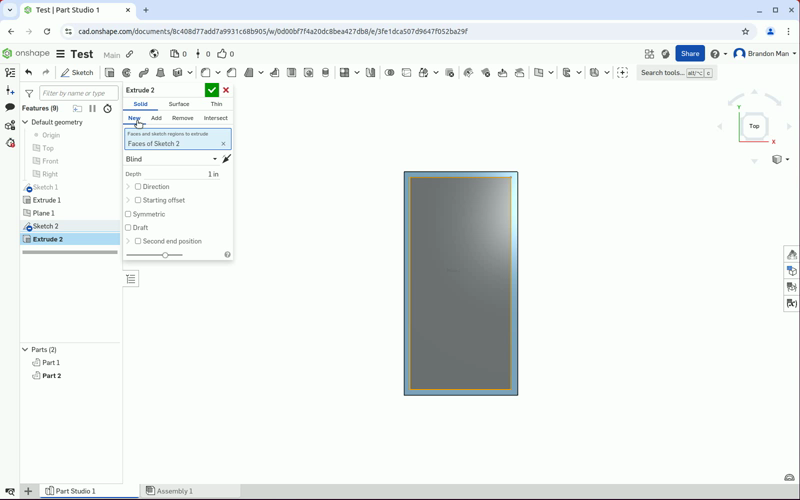
key(tab, 4)
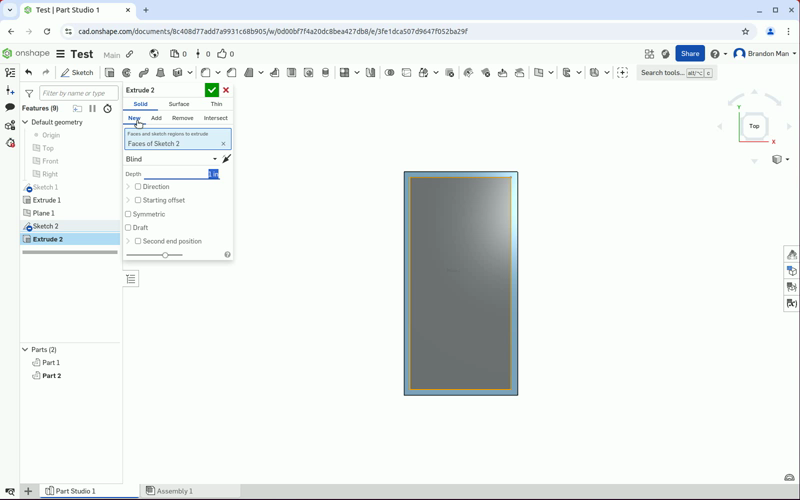
text(1.204)
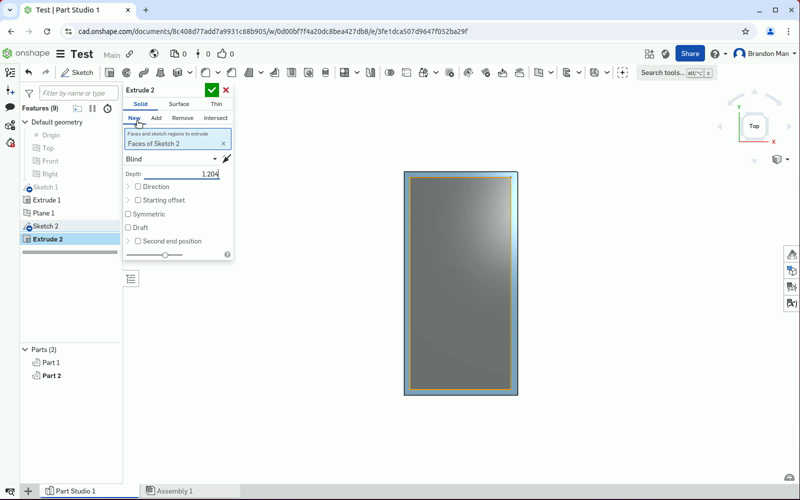
key(enter)
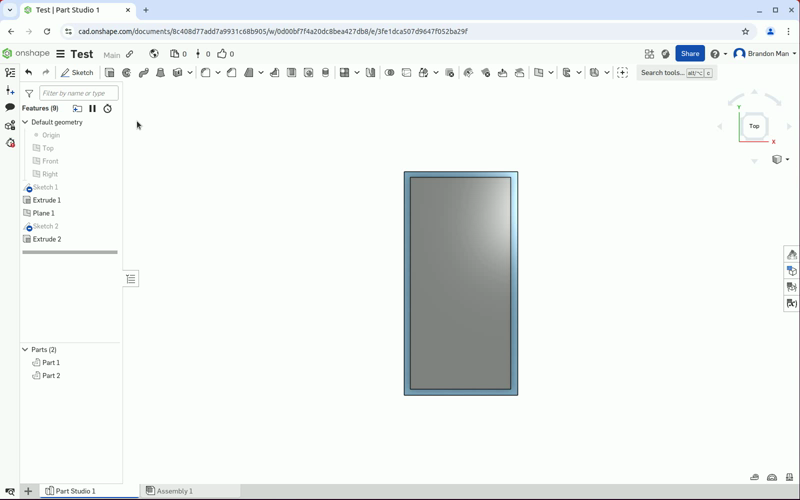
key(shift+h)
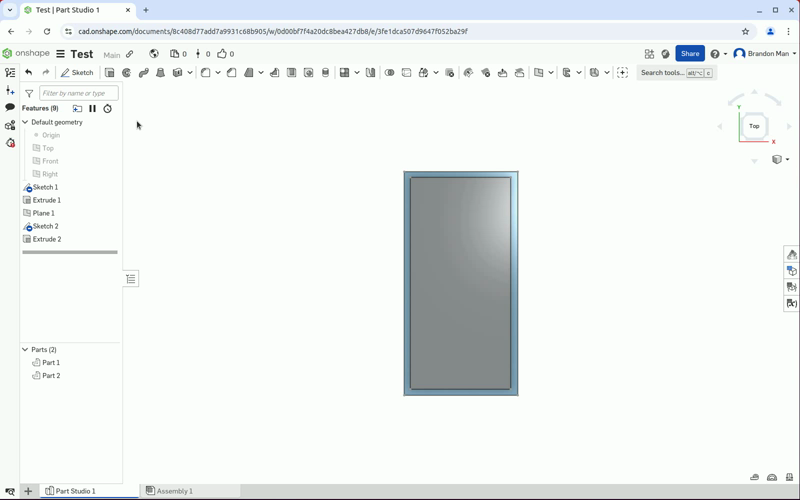
key(shift+h)
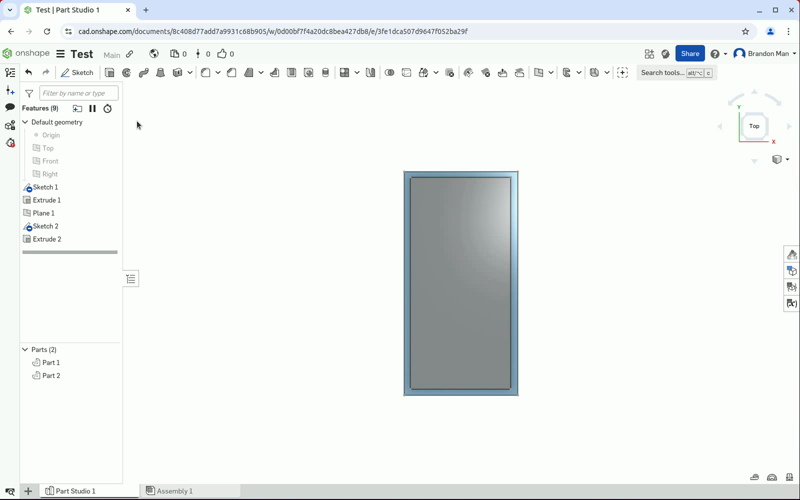
key(shift+7)
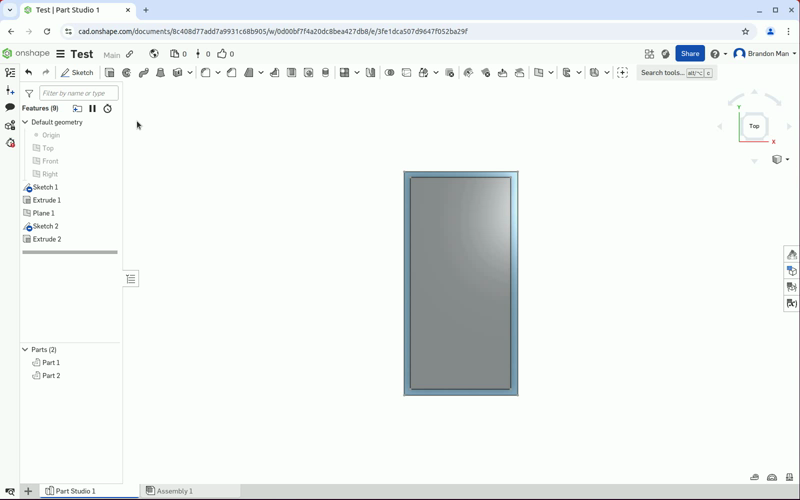
key(up, 3)
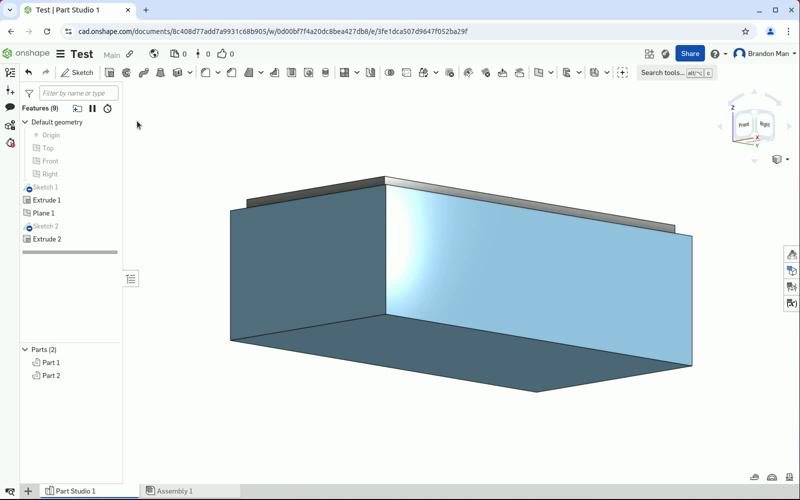
key(left, 3)
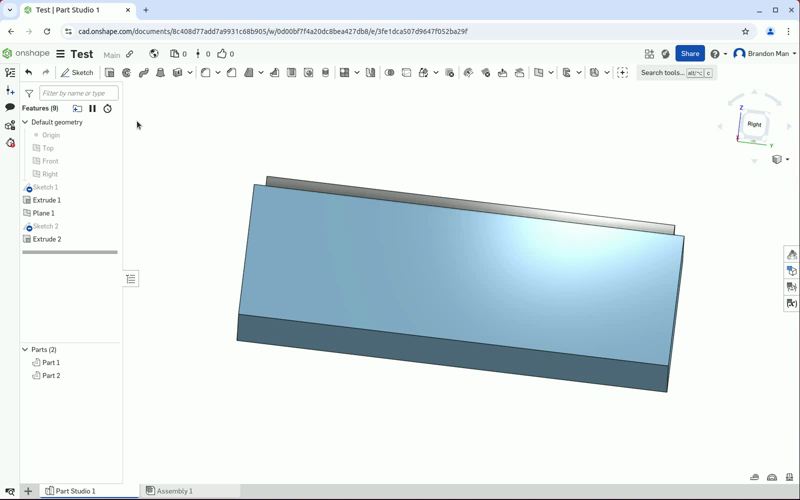
key(right, 3)
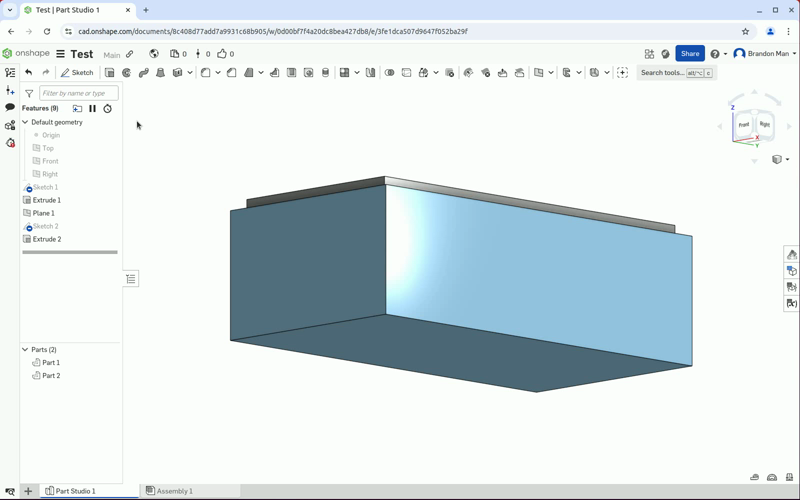
key(down, 3)
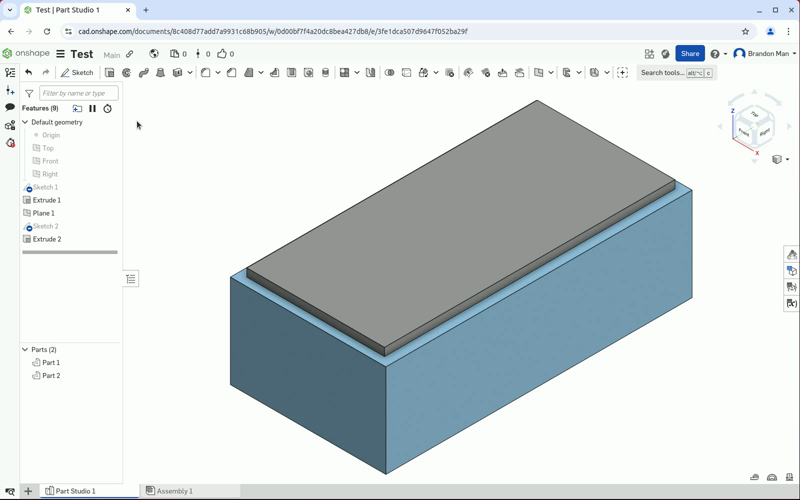
mouse_move(73, 189)
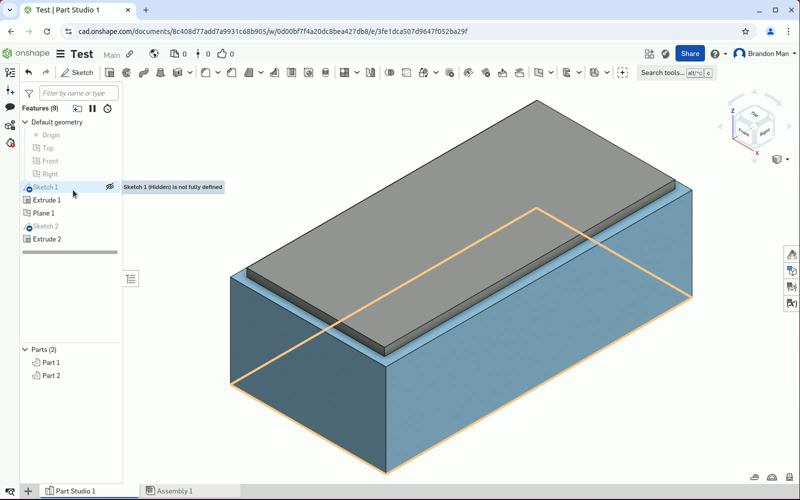
click(73, 189)